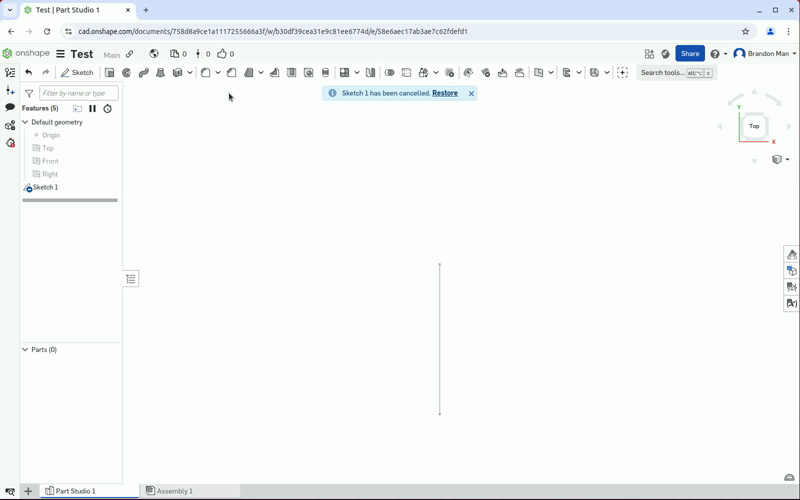
key(shift+h)
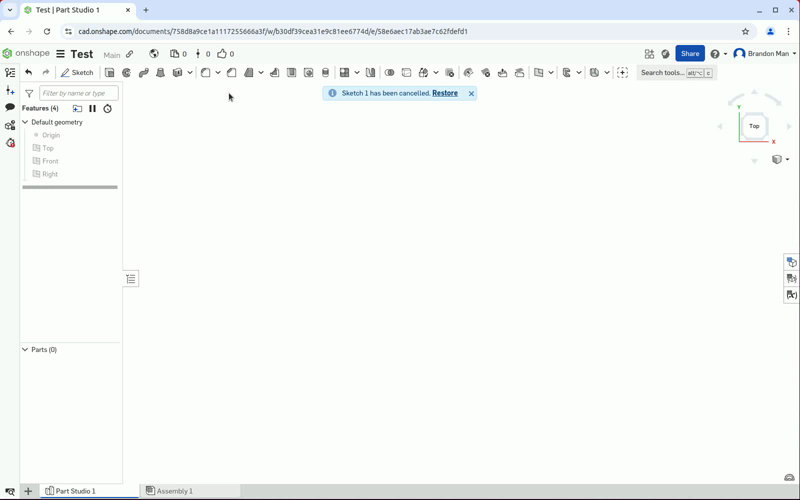
key(shift+s)
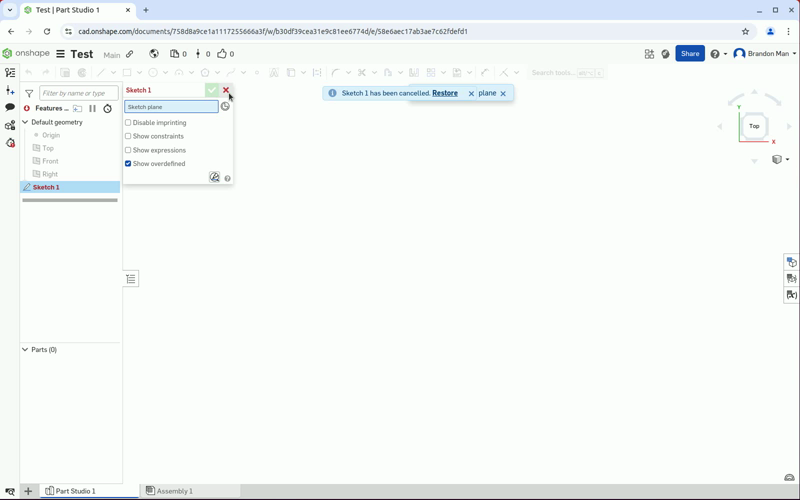
mouse_move(73, 150)
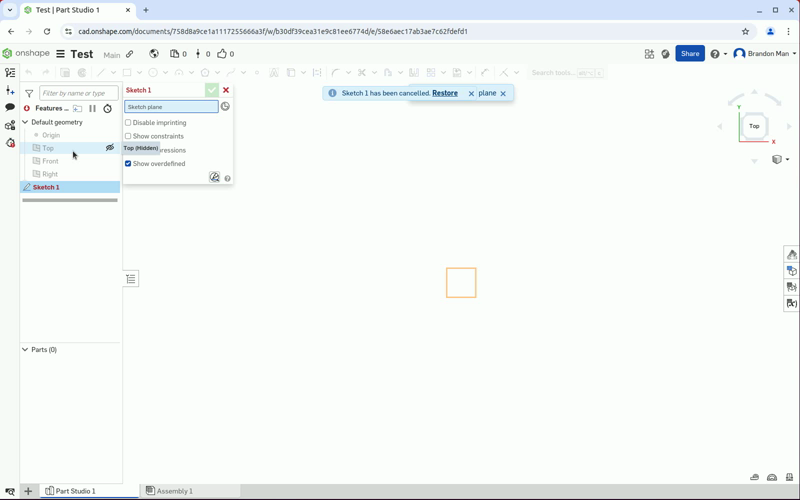
click(73, 150)
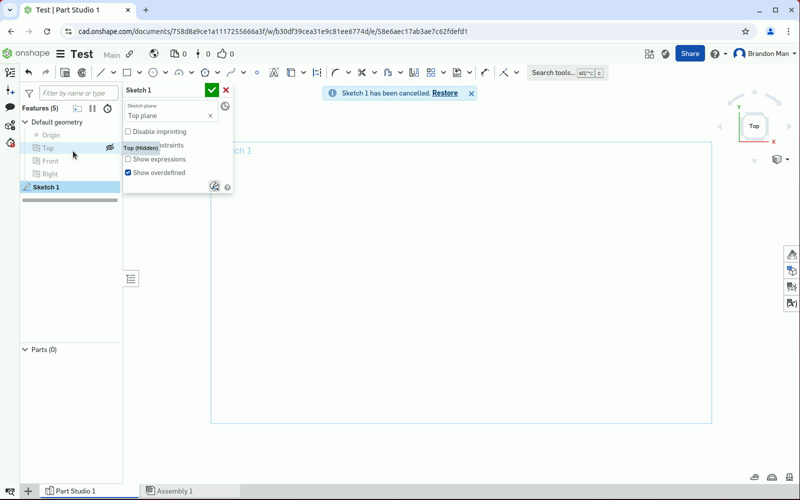
mouse_move(73, 352)
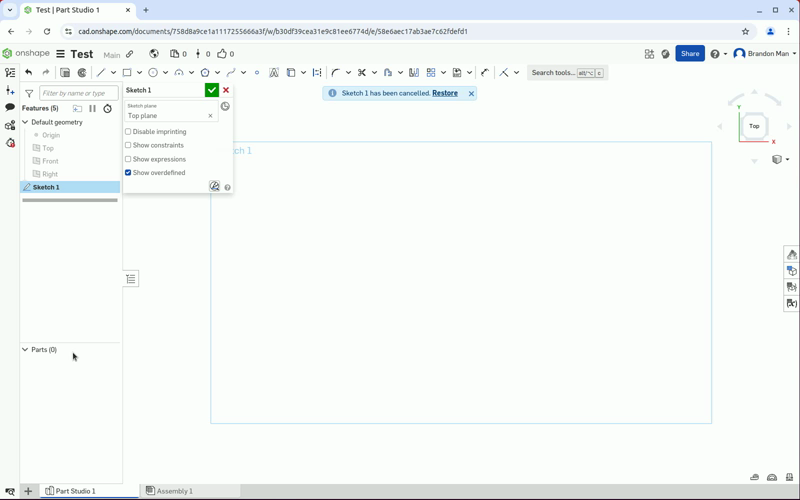
key(y)
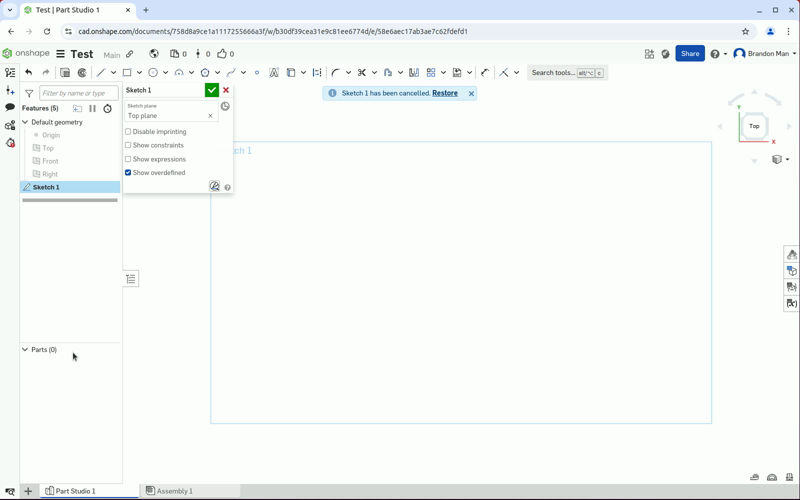
key(l)
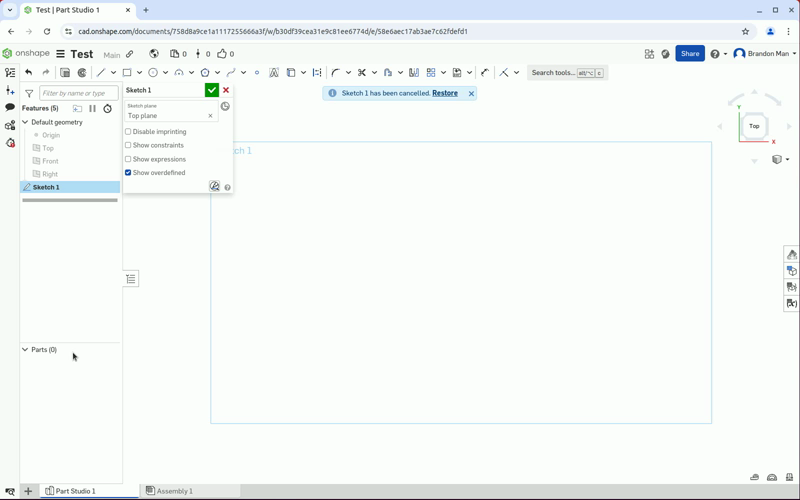
key_down(shift)
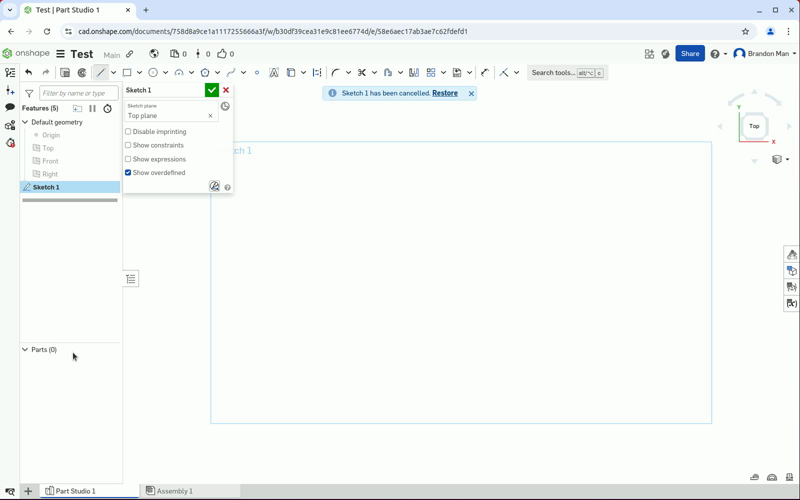
mouse_move(453, 314)
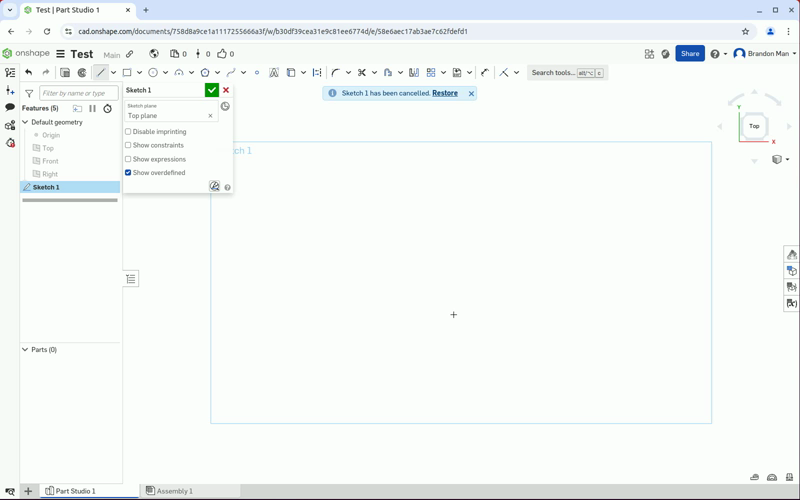
click(453, 314)
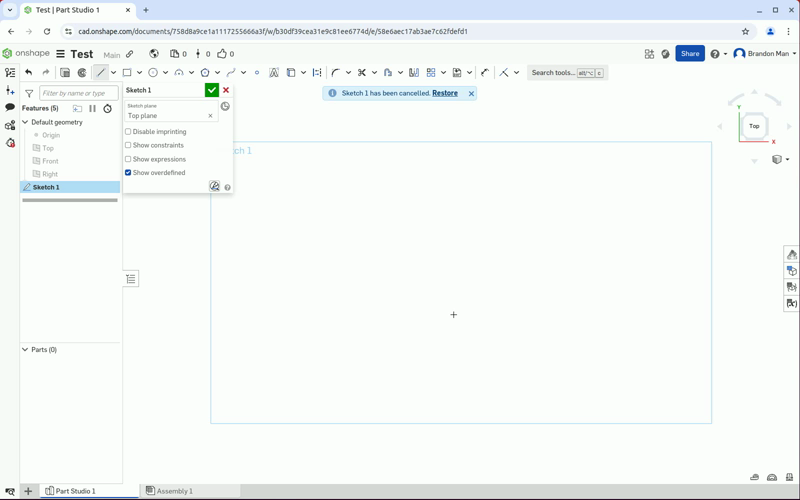
key_up(shift)
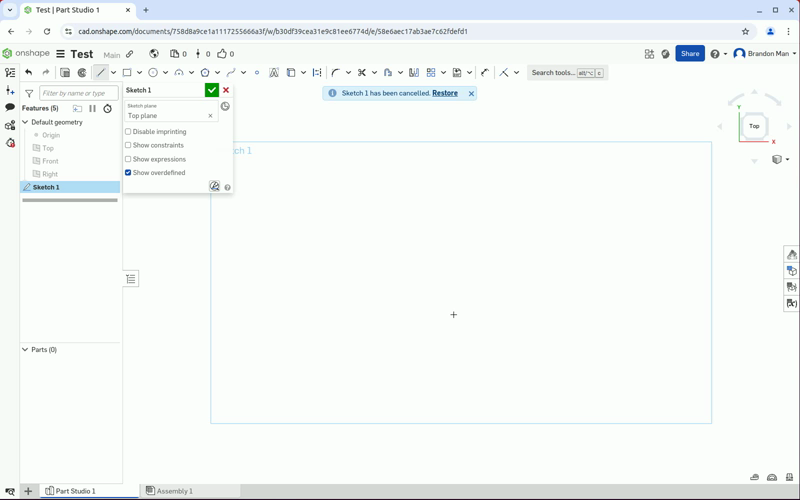
key_down(shift)
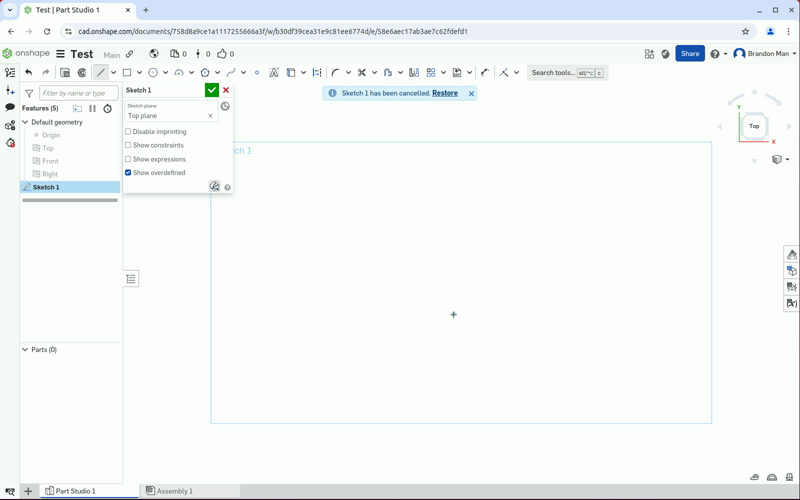
mouse_move(483, 314)
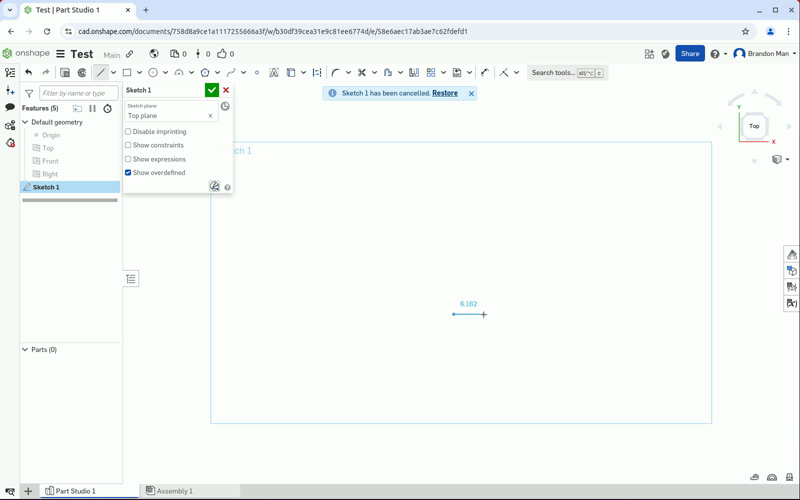
mouse_move(467, 314)
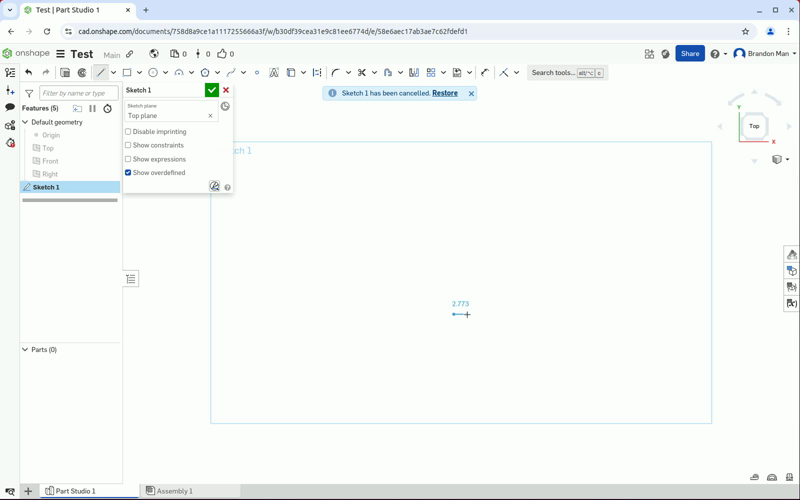
click(467, 314)
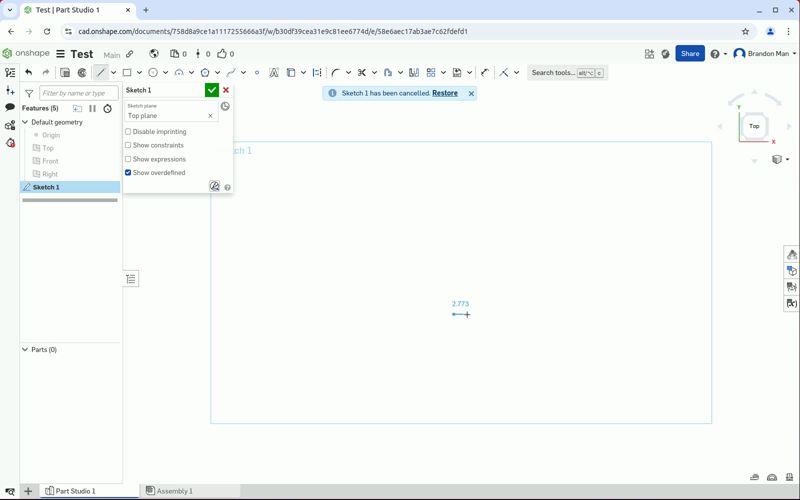
key_up(shift)
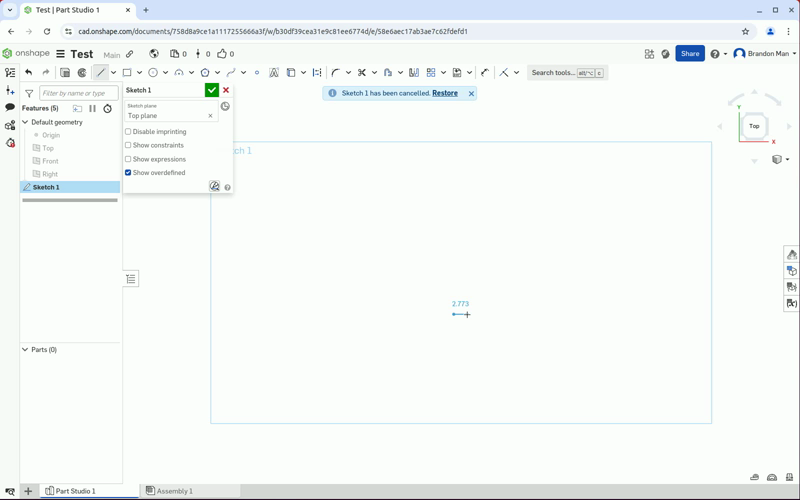
key_down(shift)
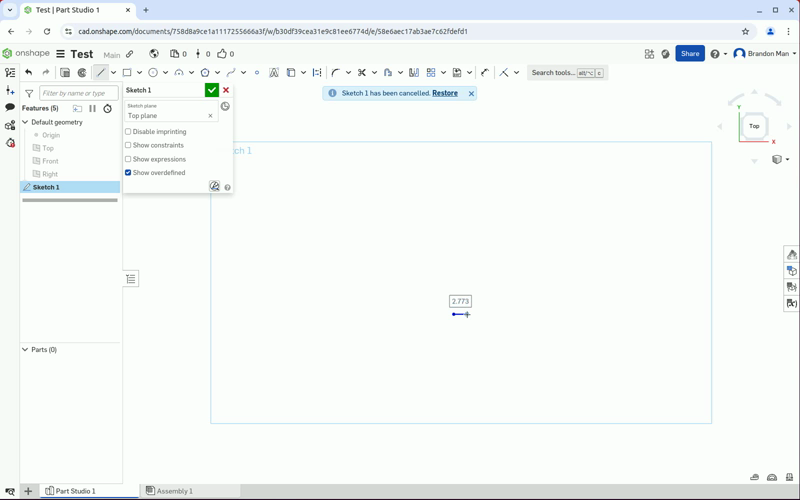
mouse_move(467, 170)
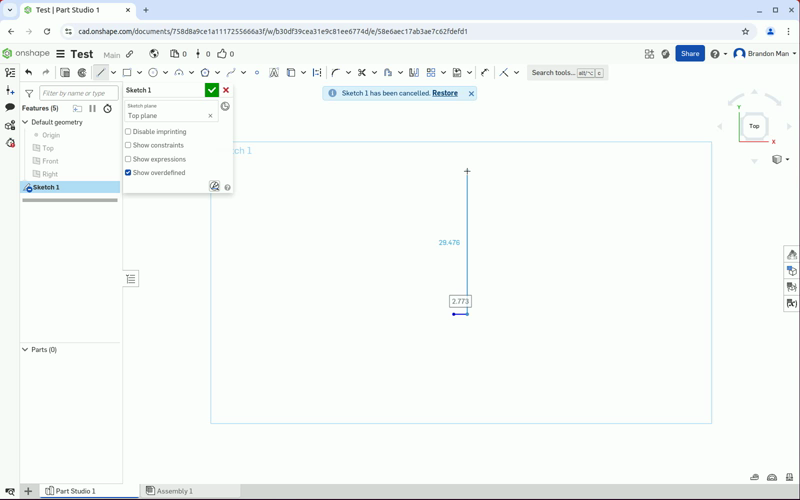
click(467, 170)
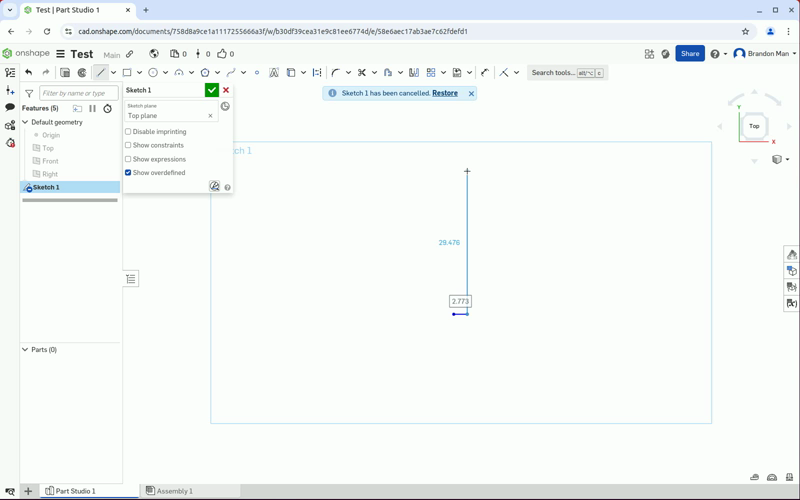
key_up(shift)
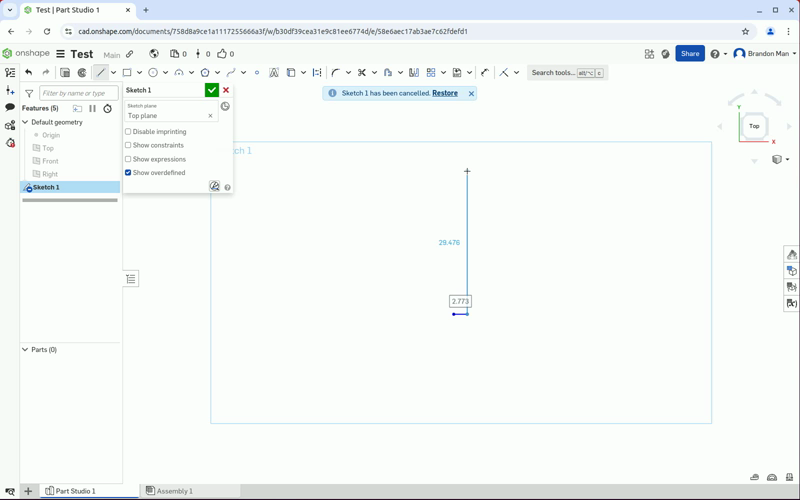
key_down(shift)
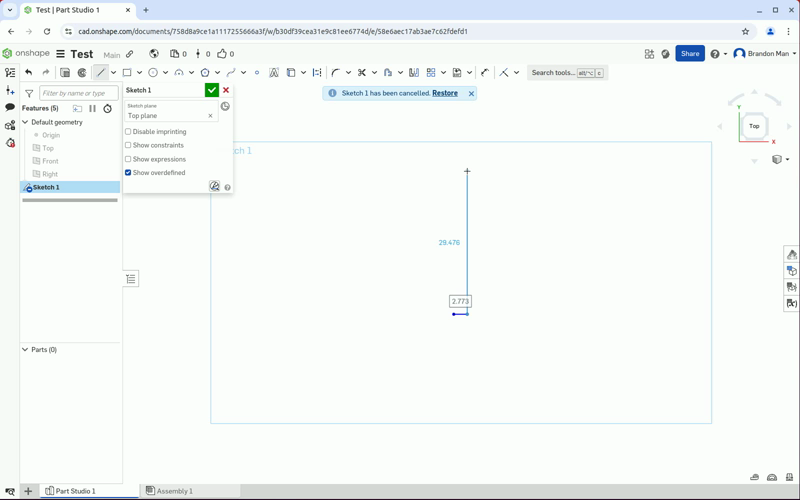
mouse_move(497, 170)
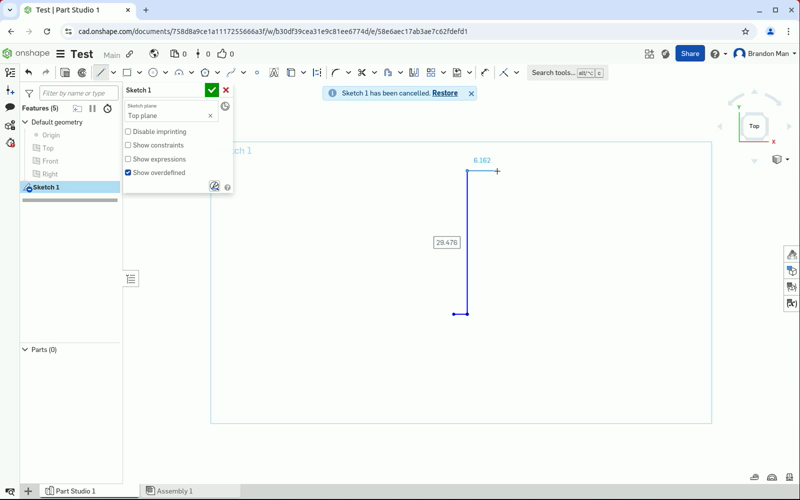
mouse_move(453, 170)
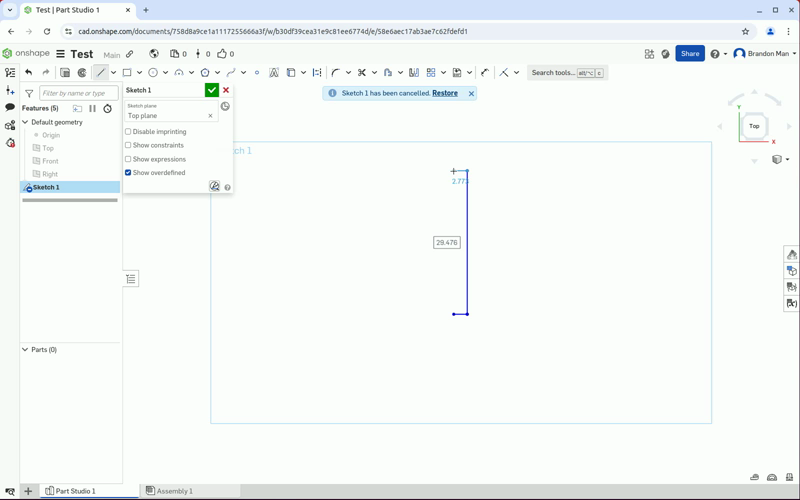
click(453, 170)
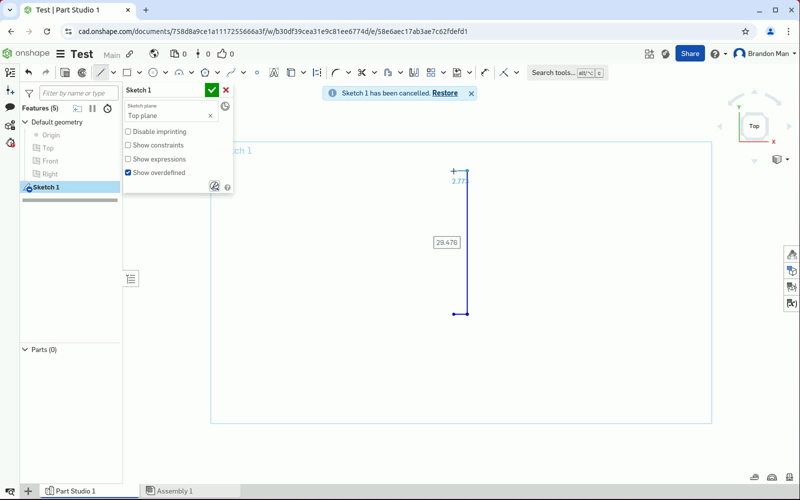
key_up(shift)
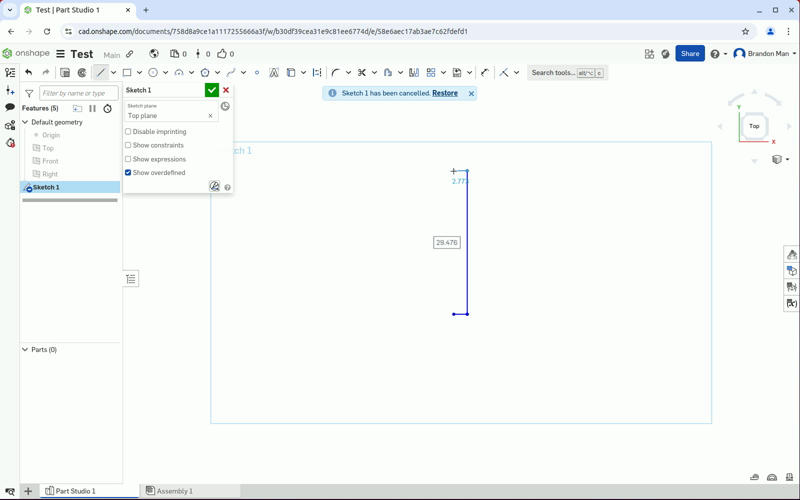
key_down(shift)
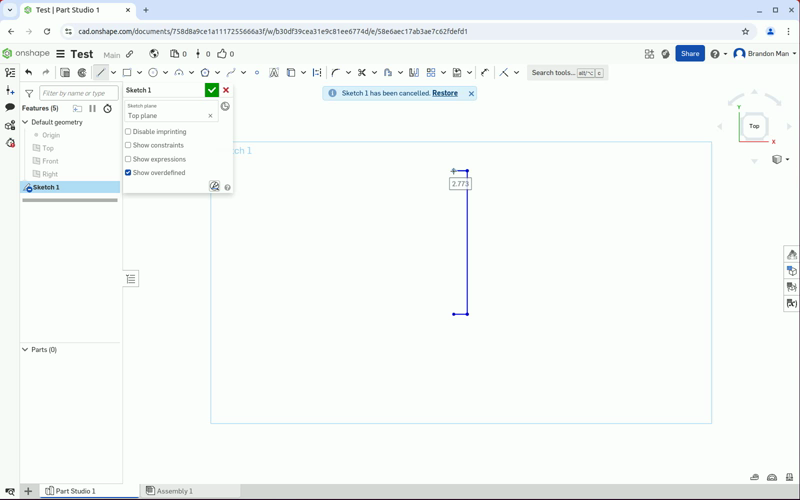
mouse_move(453, 314)
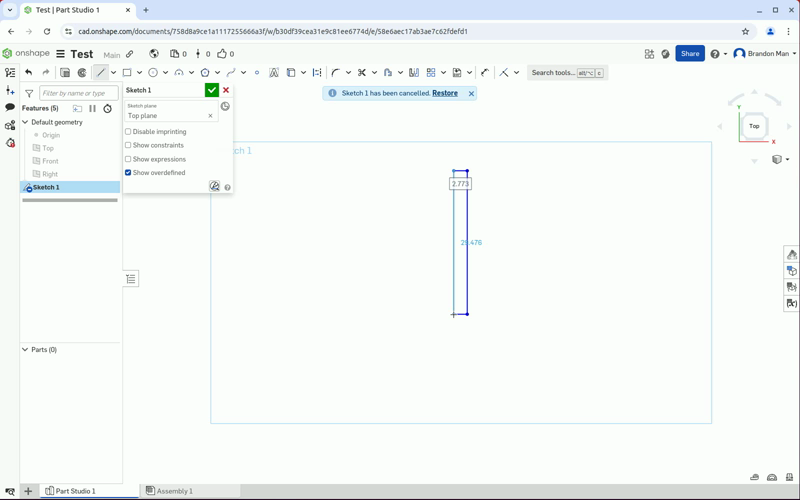
key_up(shift)
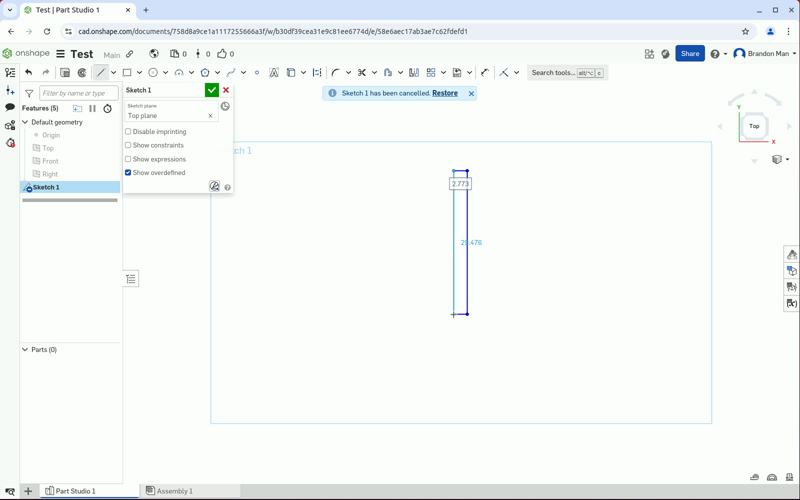
click(453, 314)
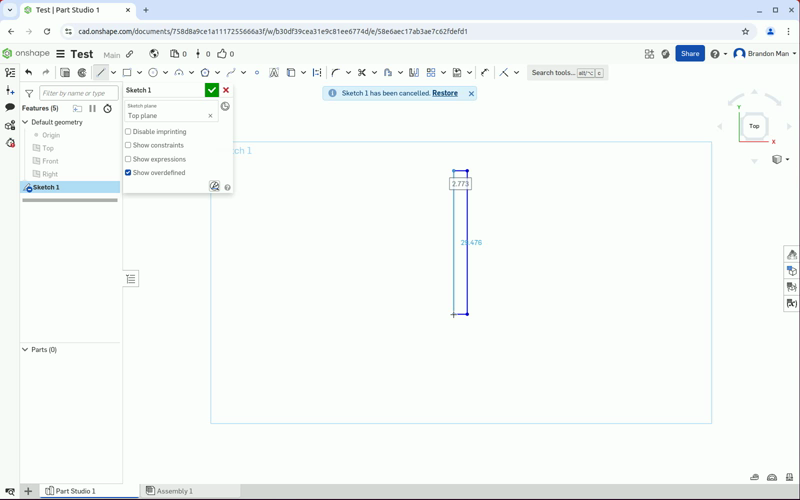
key(esc)
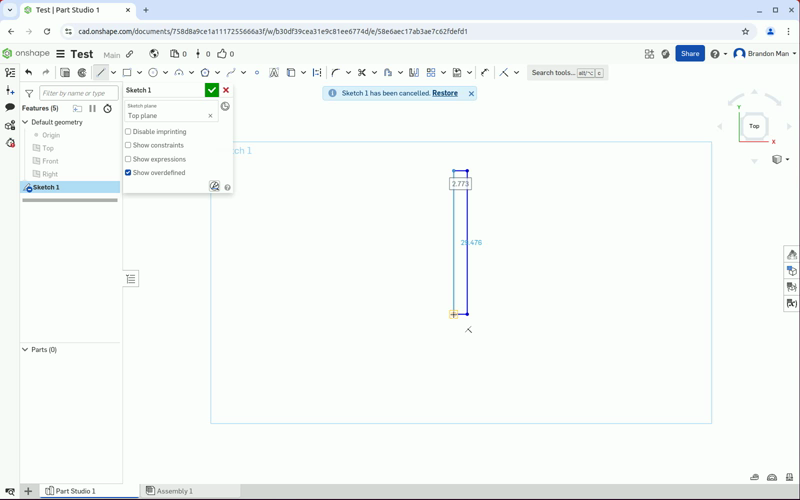
mouse_move(460, 223)
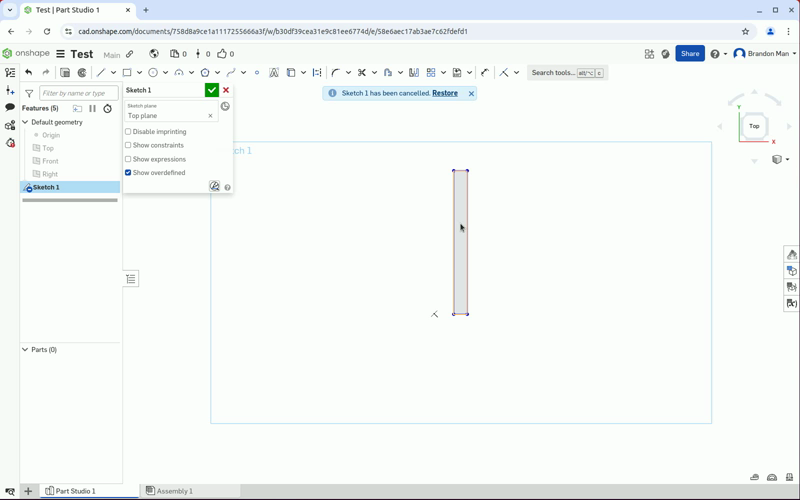
click(460, 223)
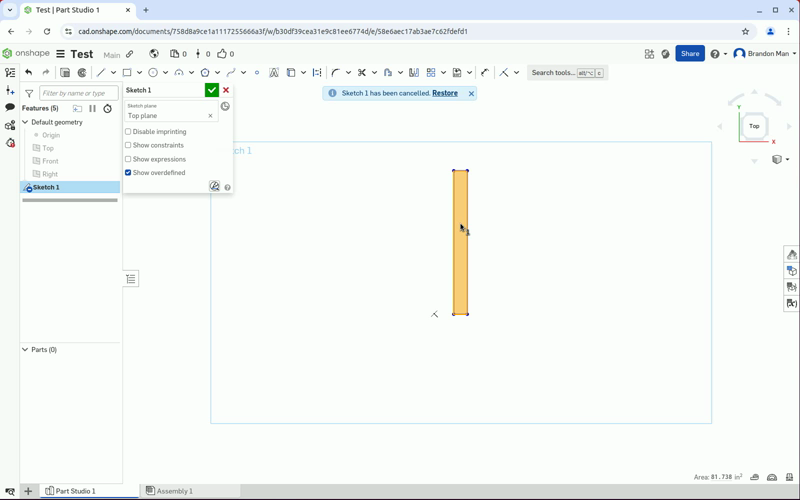
mouse_move(73, 352)
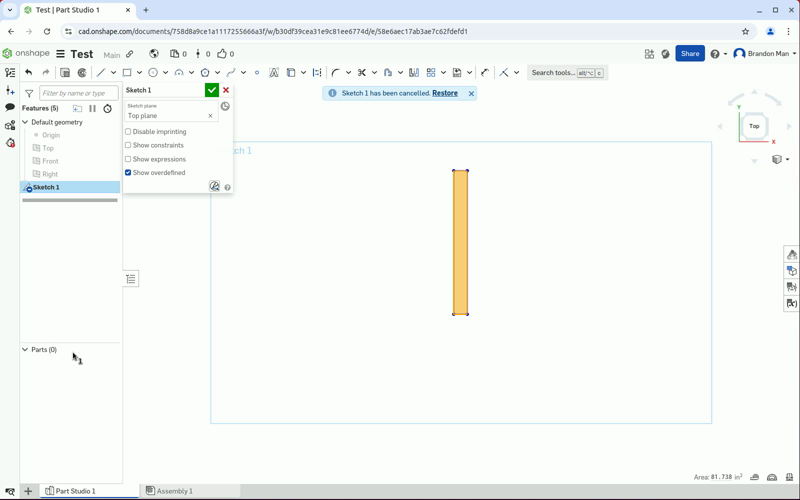
key(shift+y)
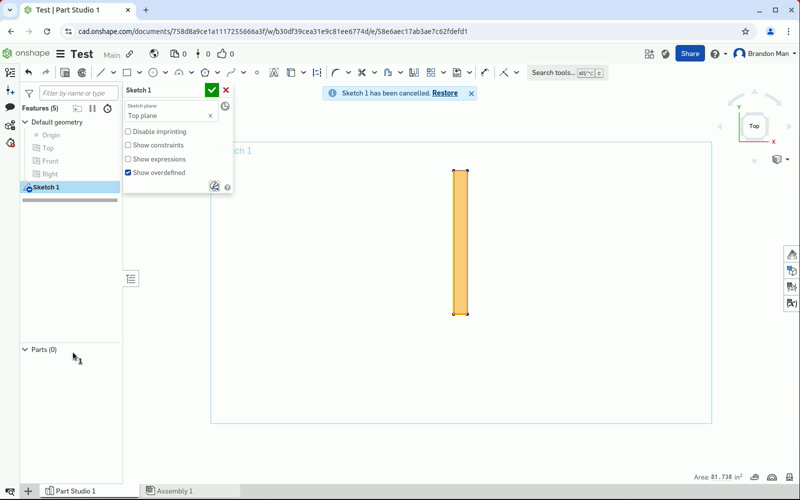
key(shift+e)
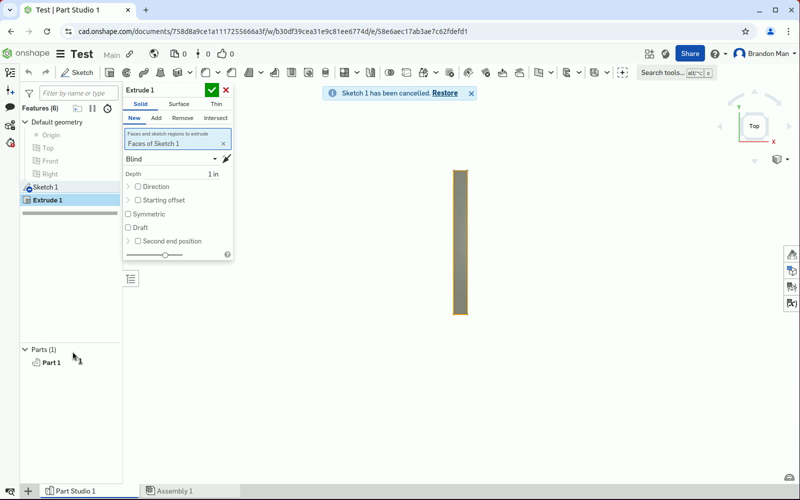
mouse_move(143, 106)
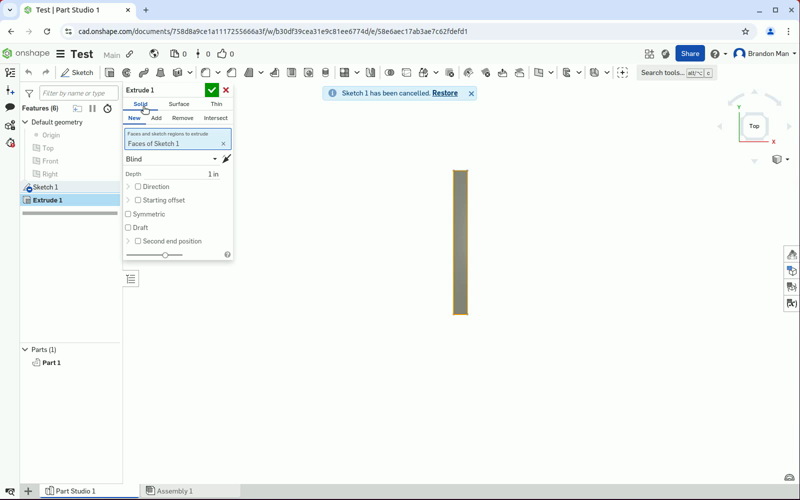
click(143, 106)
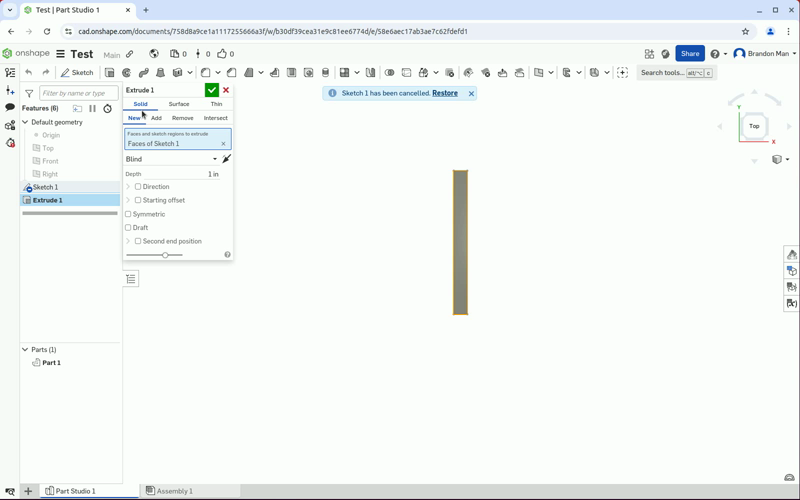
mouse_move(137, 120)
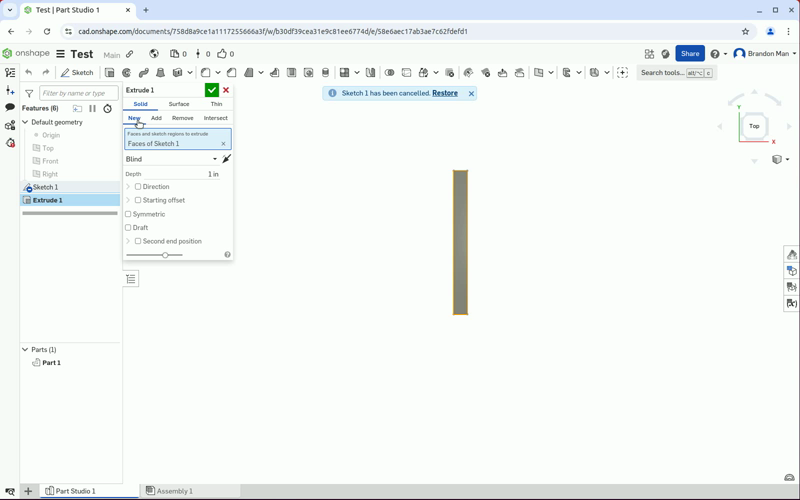
click(137, 120)
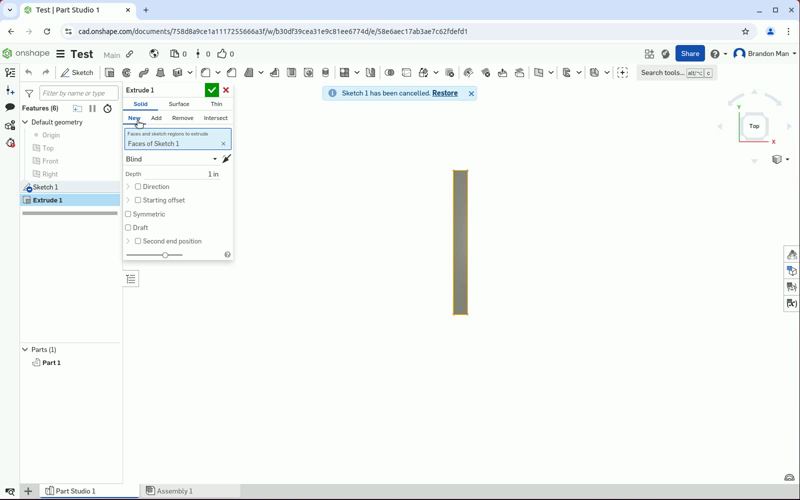
key(tab, 4)
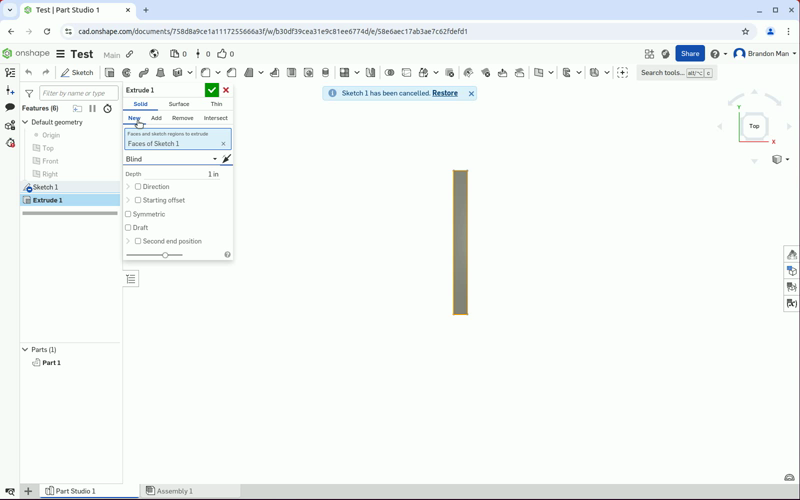
text(0.722)
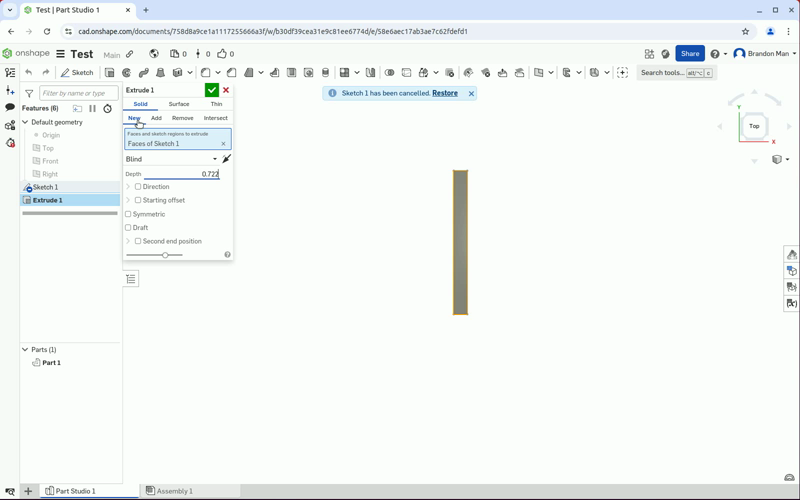
key(enter)
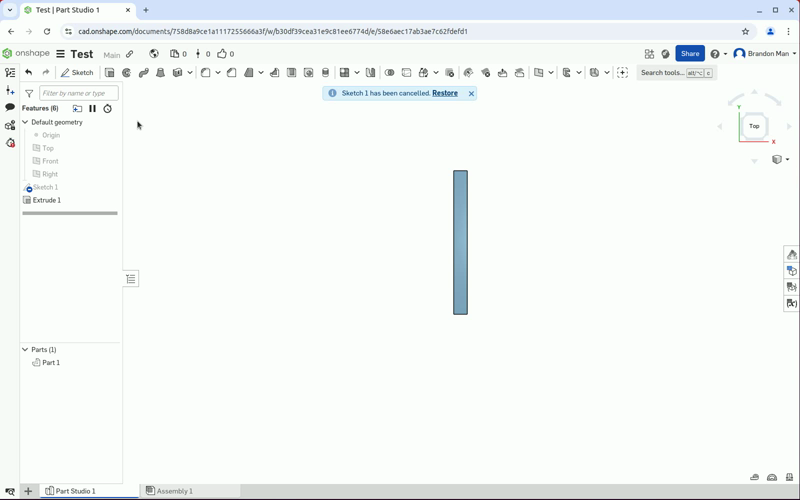
key(shift+h)
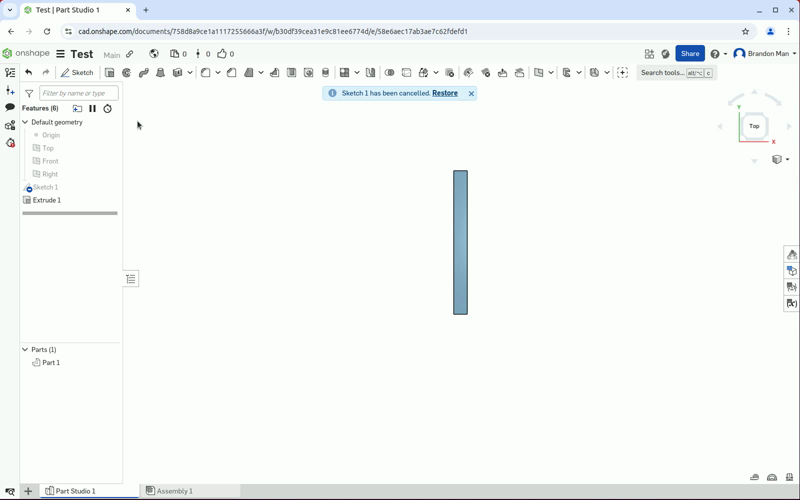
key(shift+h)
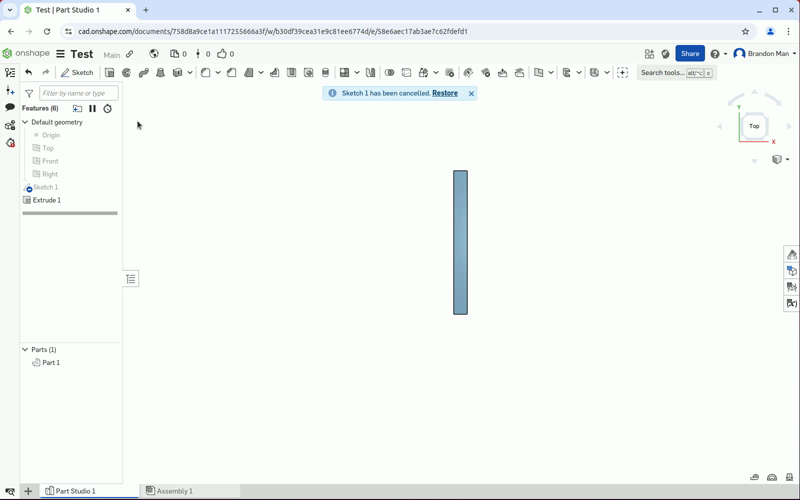
mouse_move(73, 189)
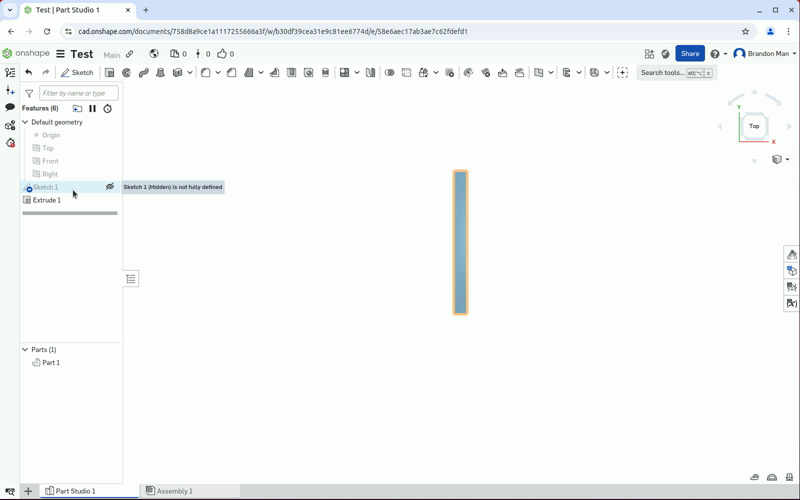
click(73, 189)
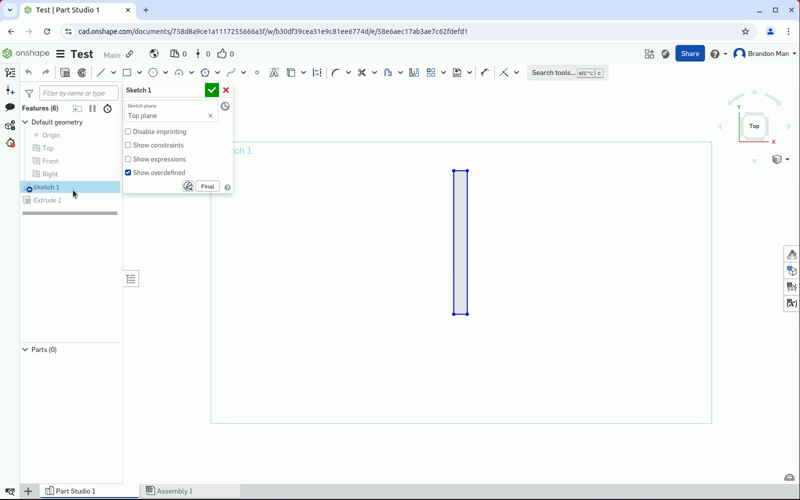
mouse_move(229, 92)
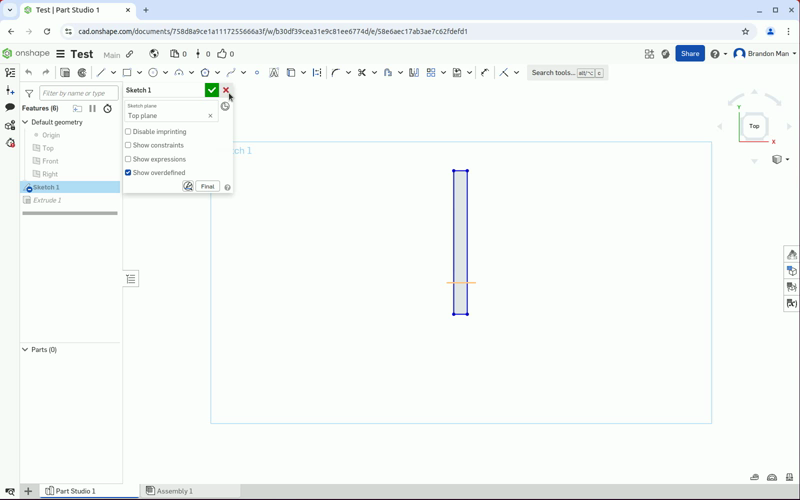
click(229, 92)
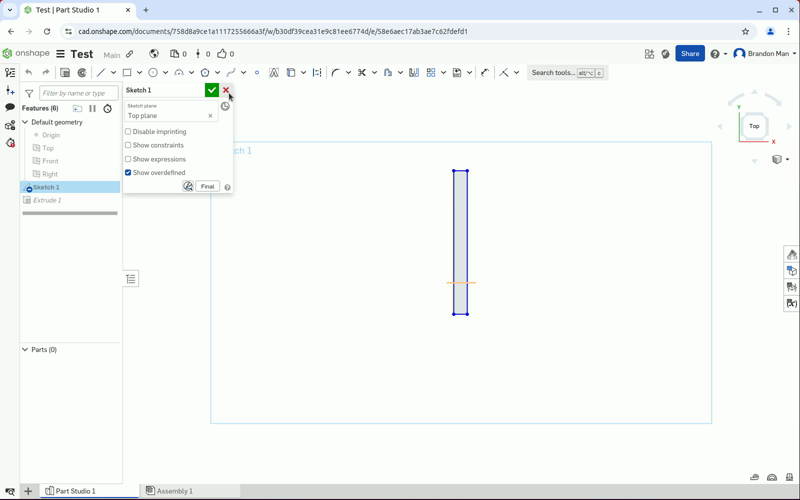
key(shift+s)
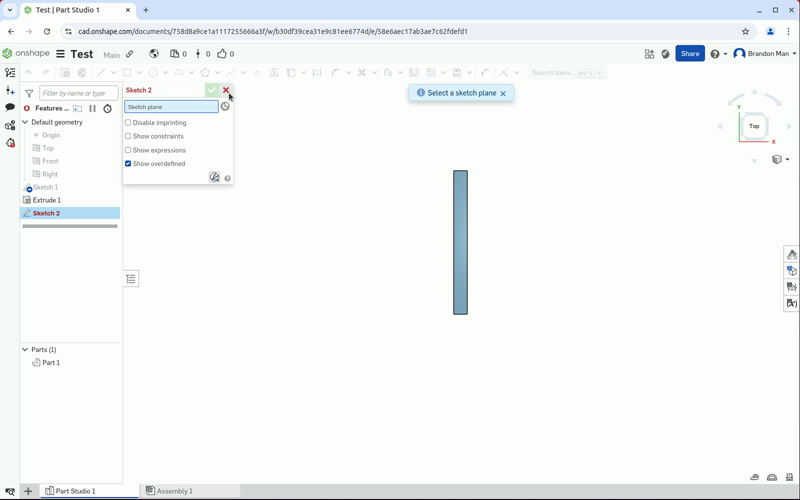
mouse_move(73, 150)
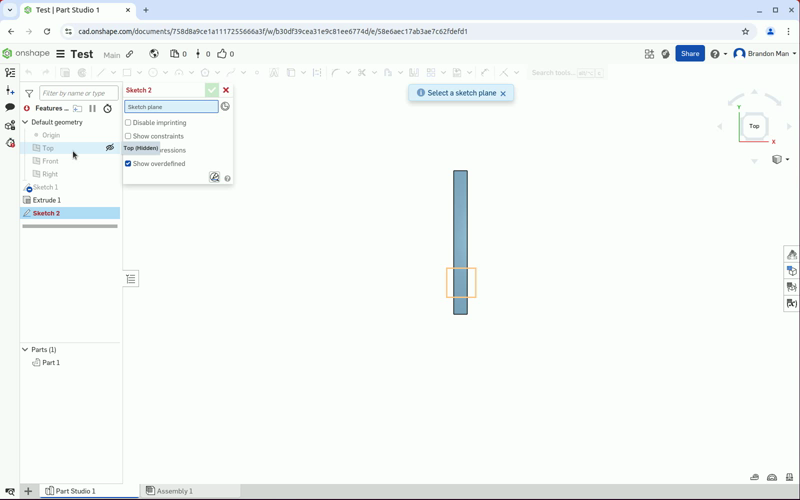
click(73, 150)
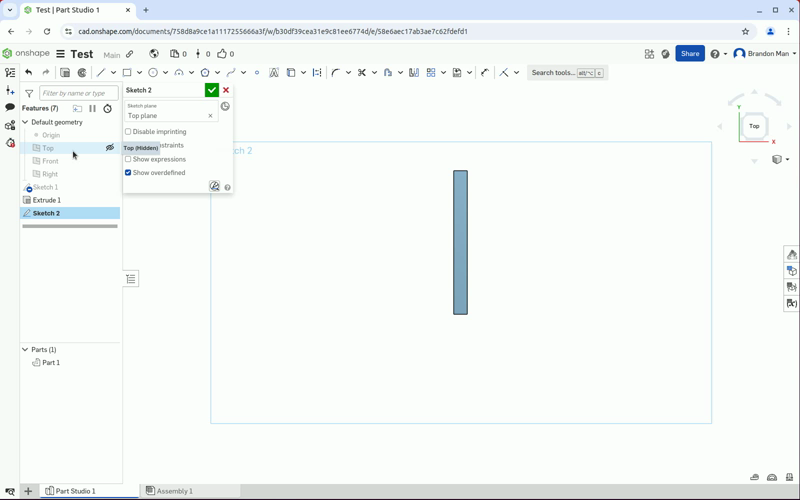
mouse_move(73, 352)
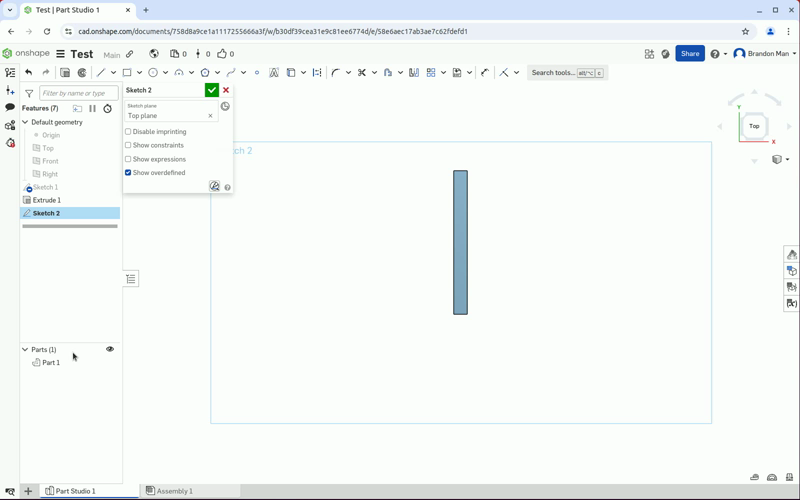
key(y)
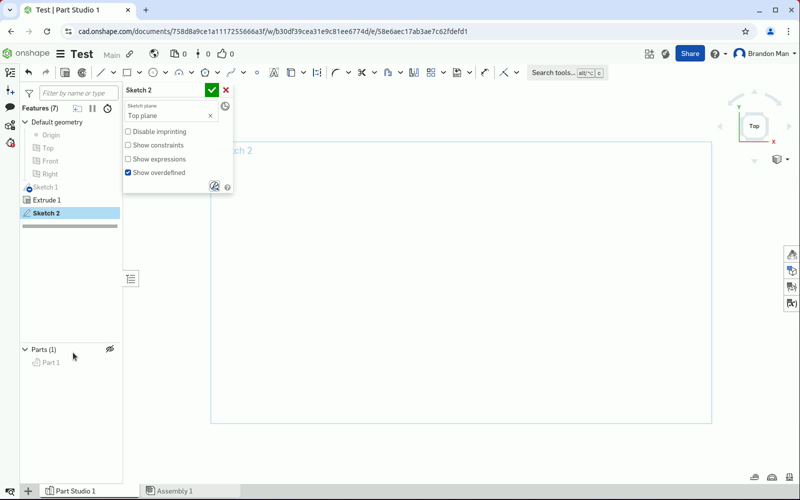
key(l)
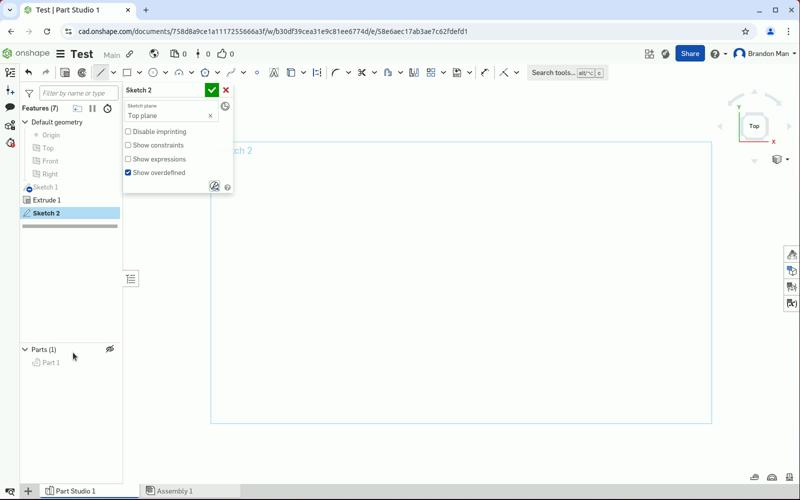
key_down(shift)
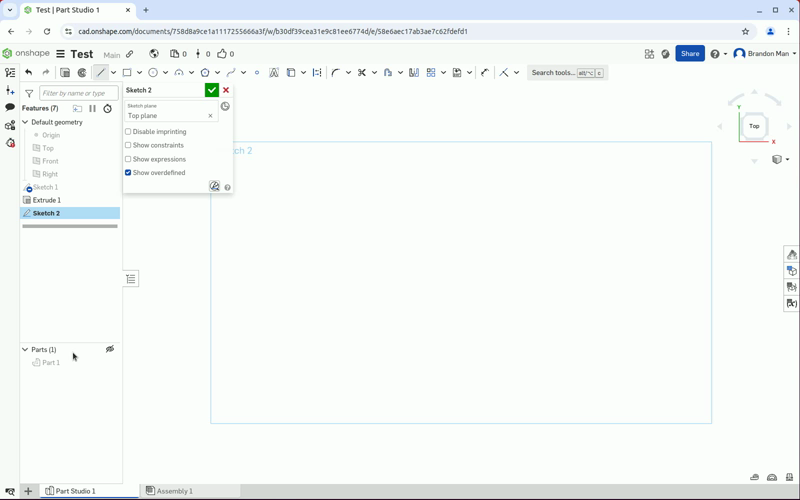
mouse_move(466, 314)
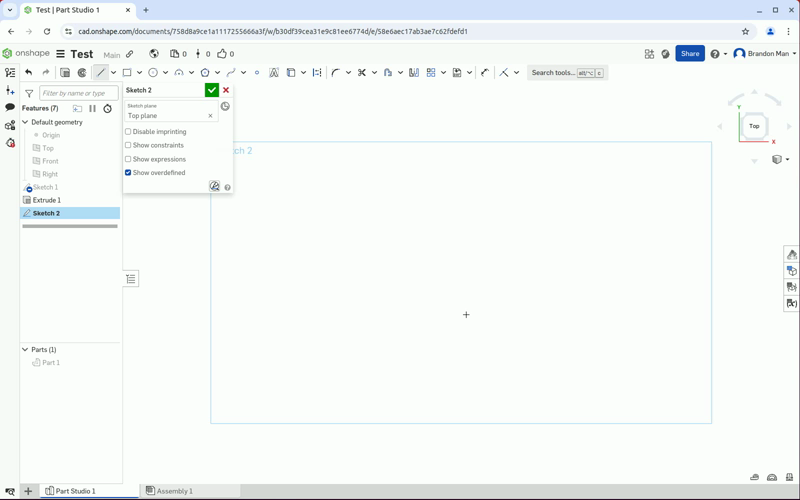
click(466, 314)
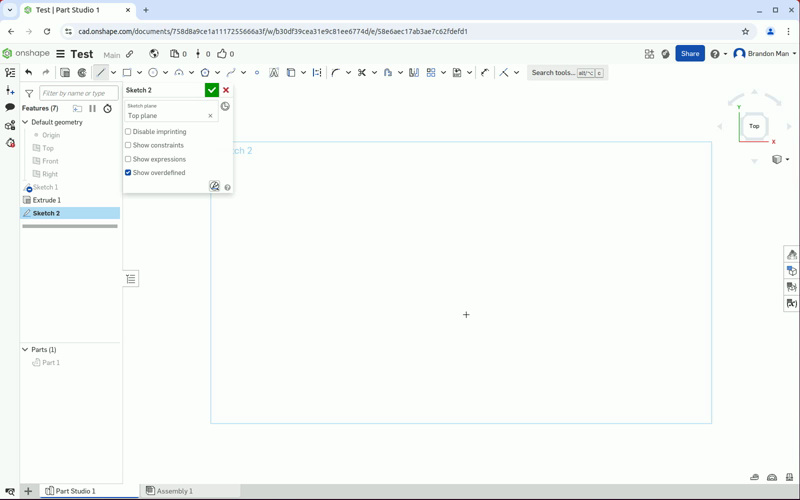
key_up(shift)
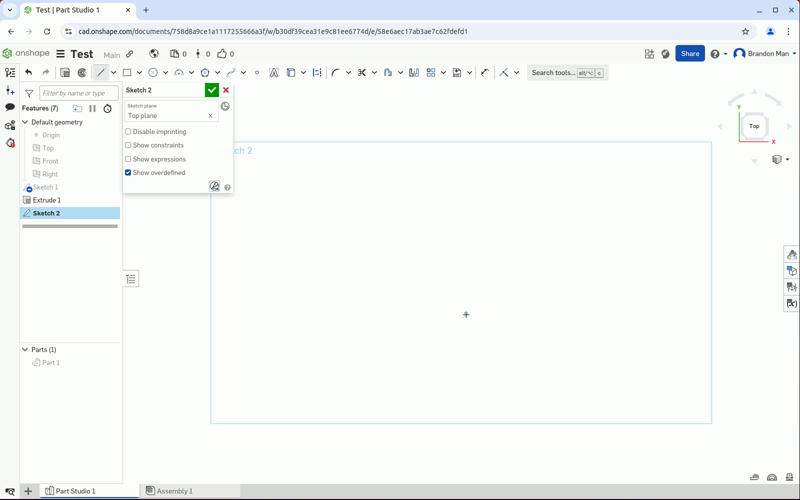
key_down(shift)
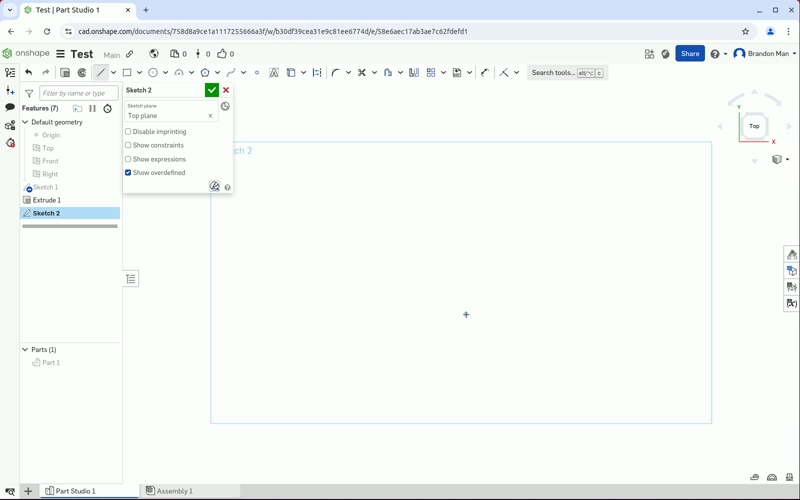
mouse_move(496, 314)
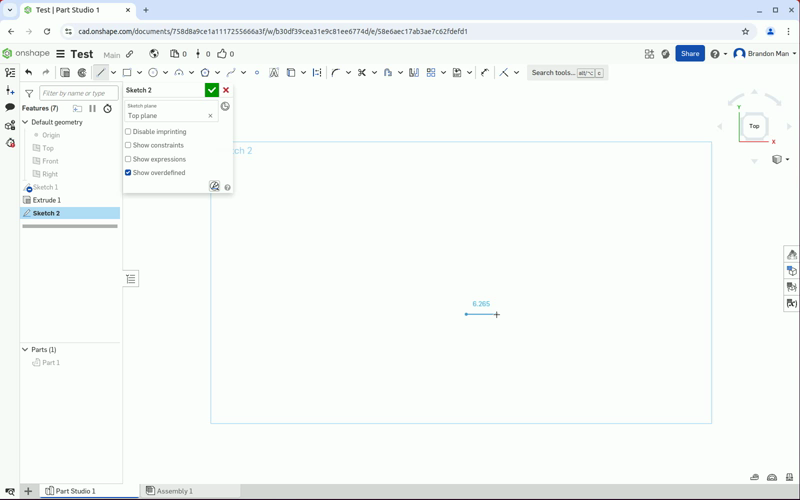
mouse_move(477, 314)
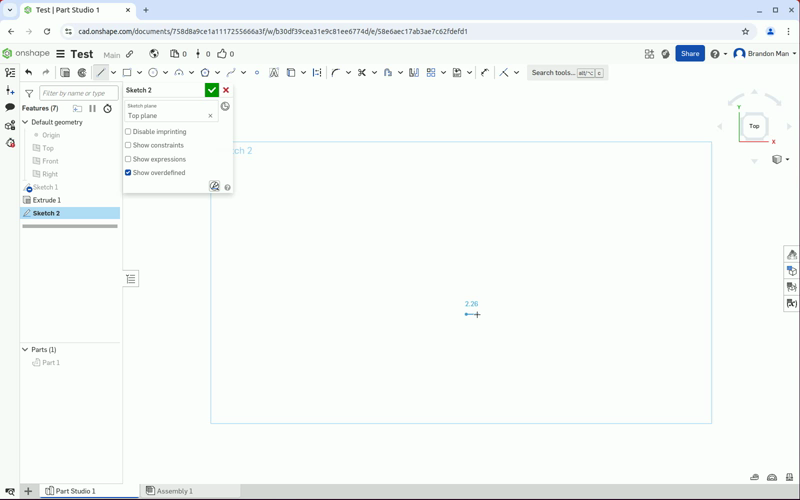
click(477, 314)
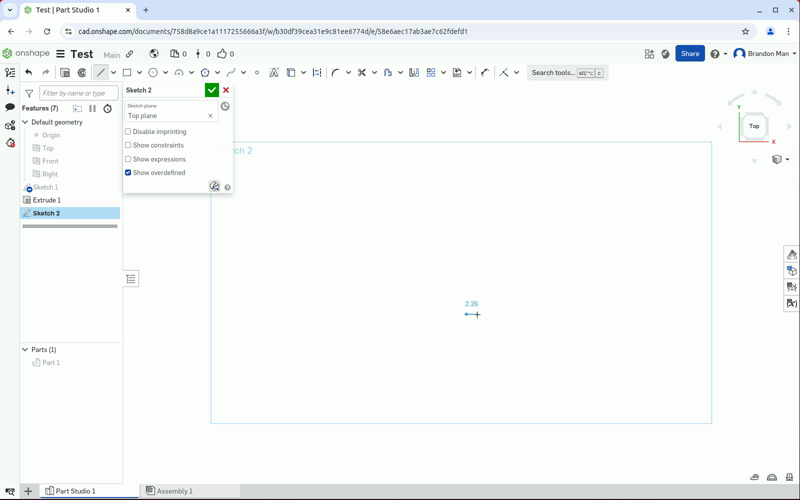
key_up(shift)
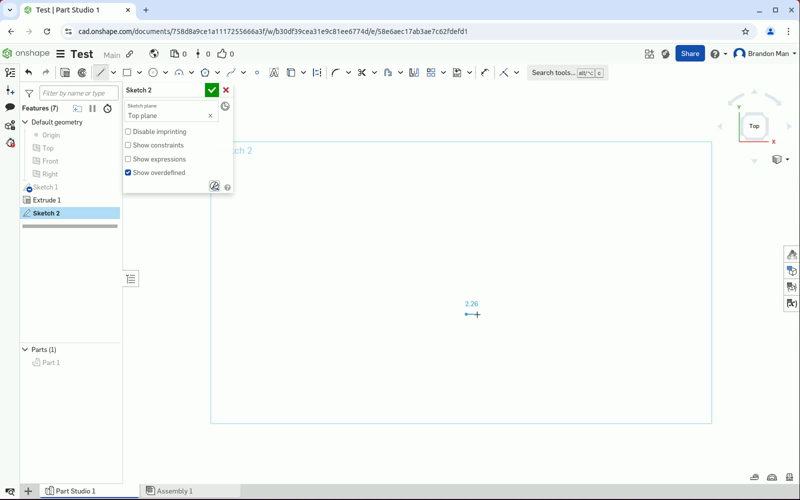
key_down(shift)
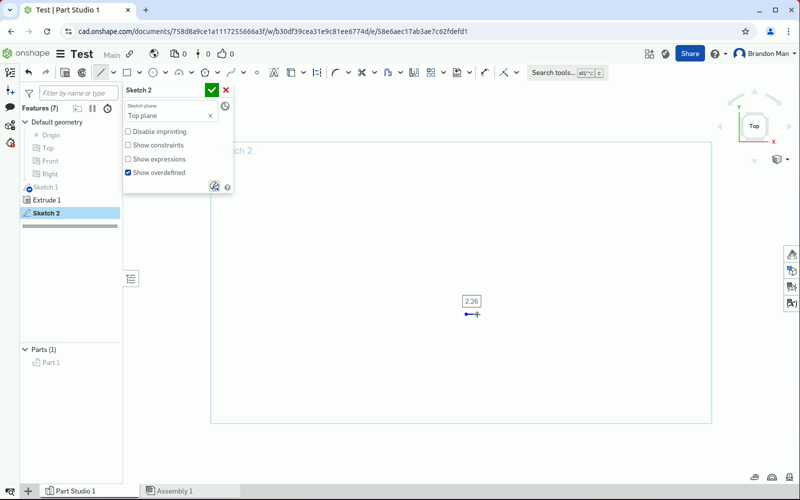
mouse_move(477, 170)
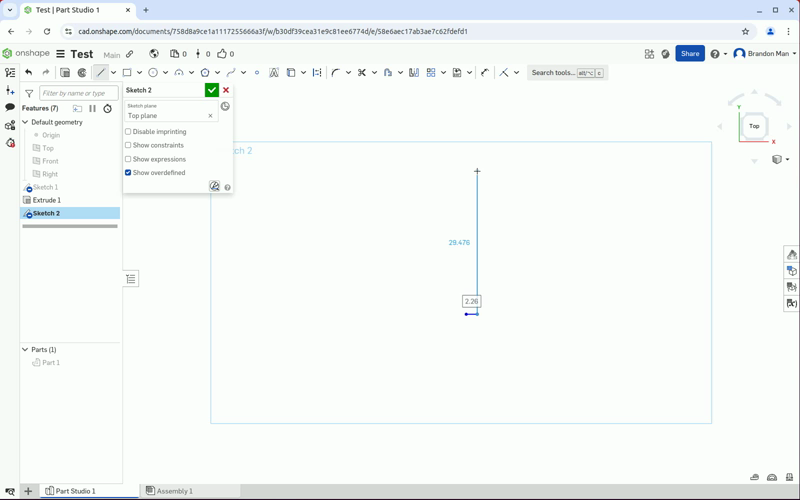
click(477, 170)
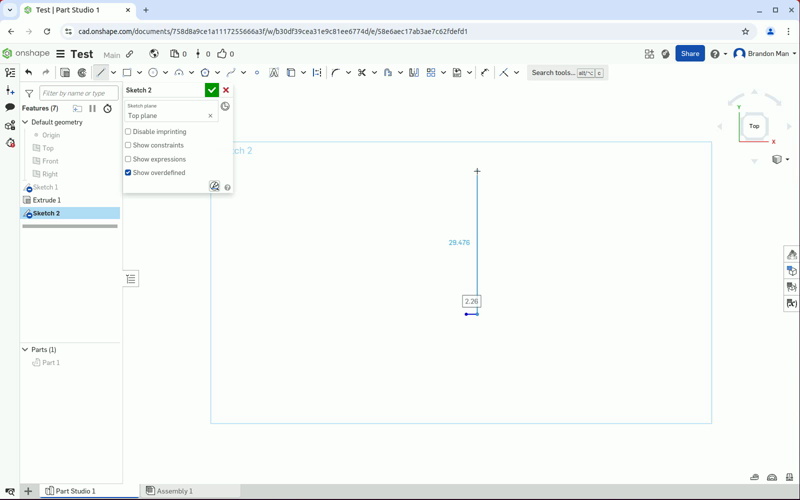
key_up(shift)
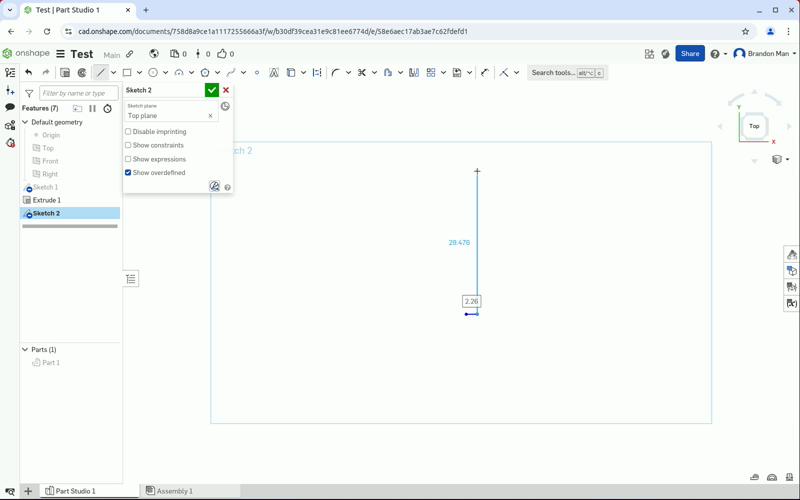
key_down(shift)
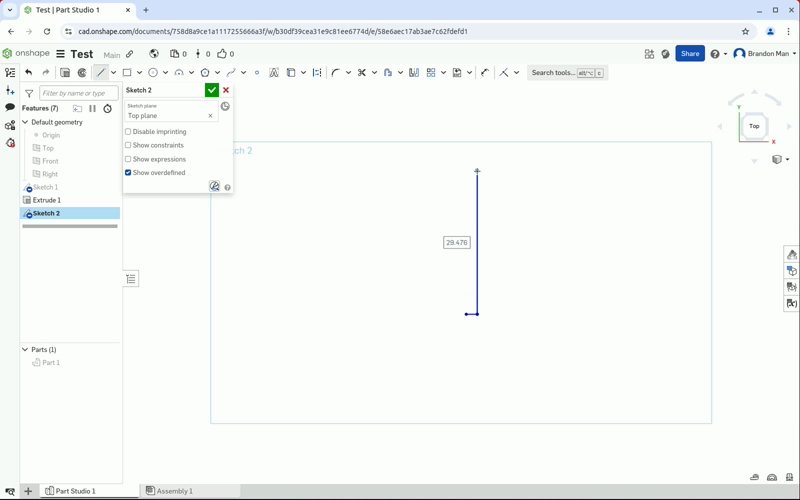
mouse_move(507, 170)
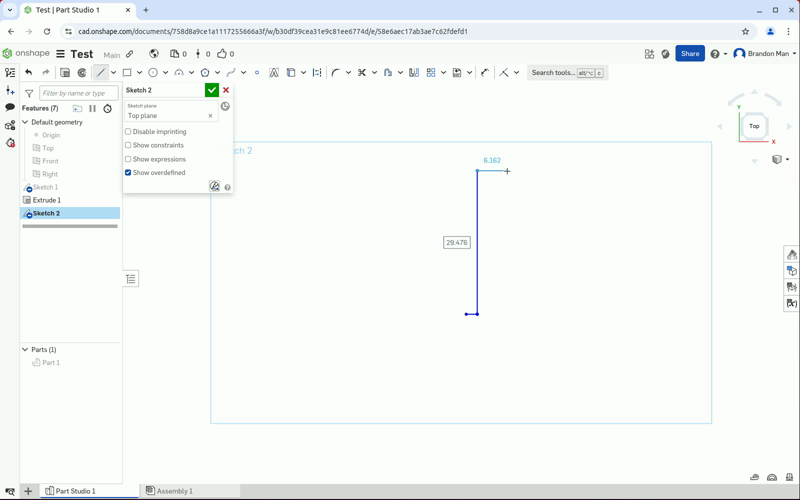
mouse_move(466, 170)
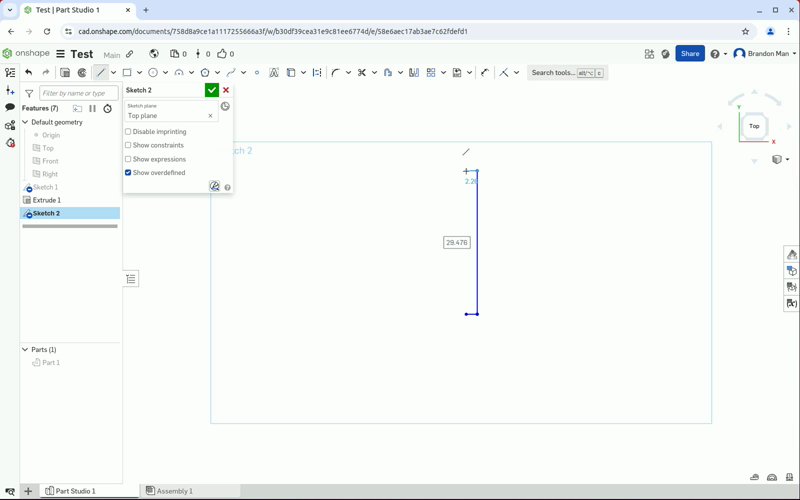
click(466, 170)
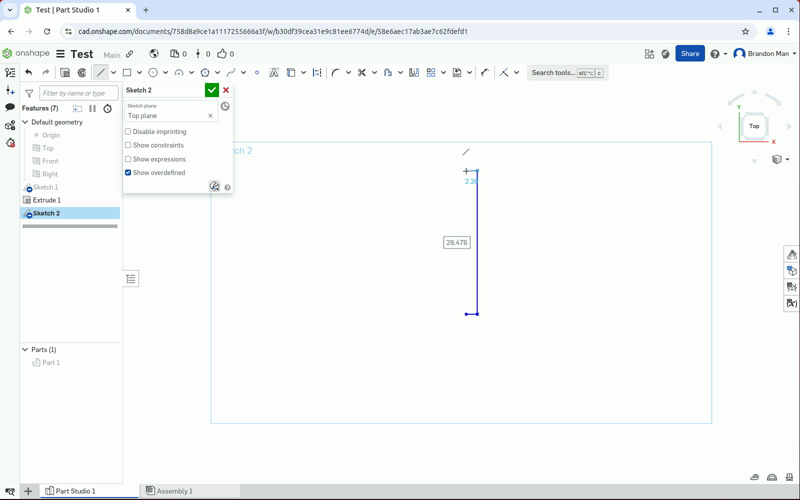
key_up(shift)
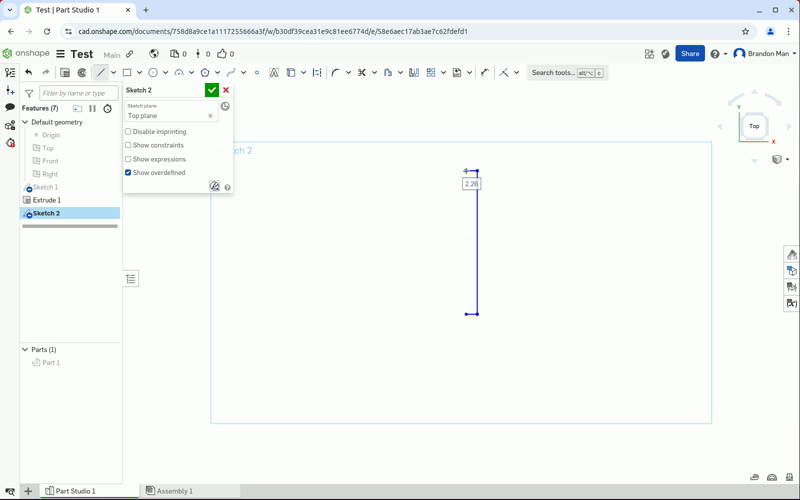
key_down(shift)
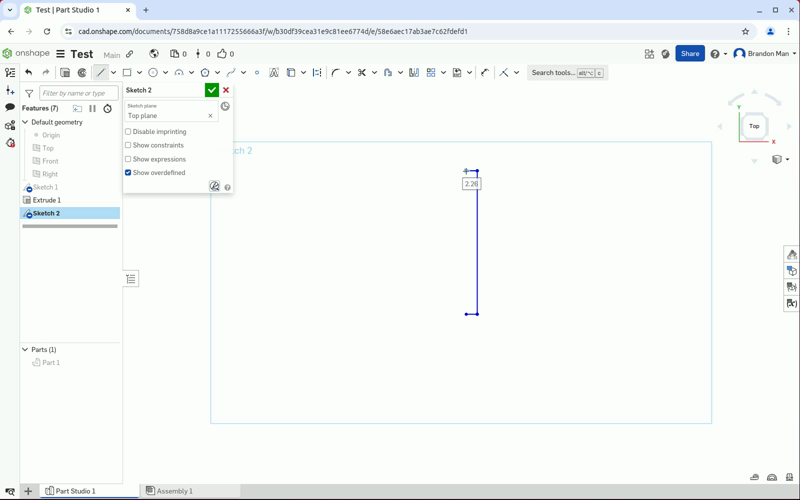
mouse_move(466, 314)
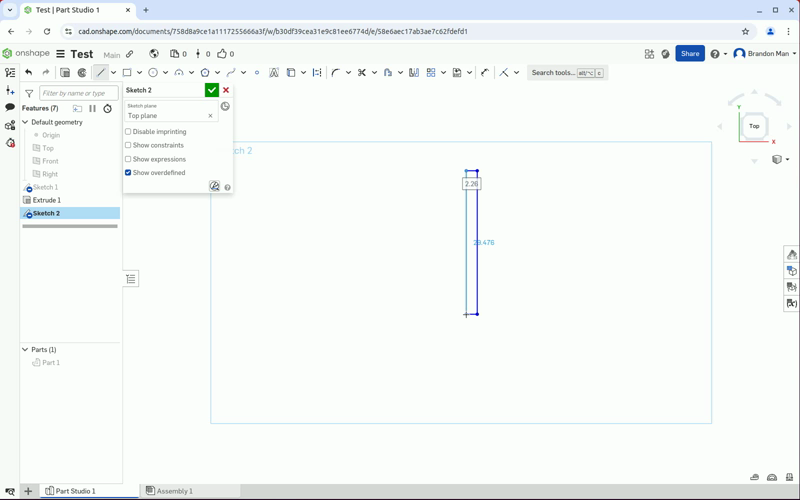
key_up(shift)
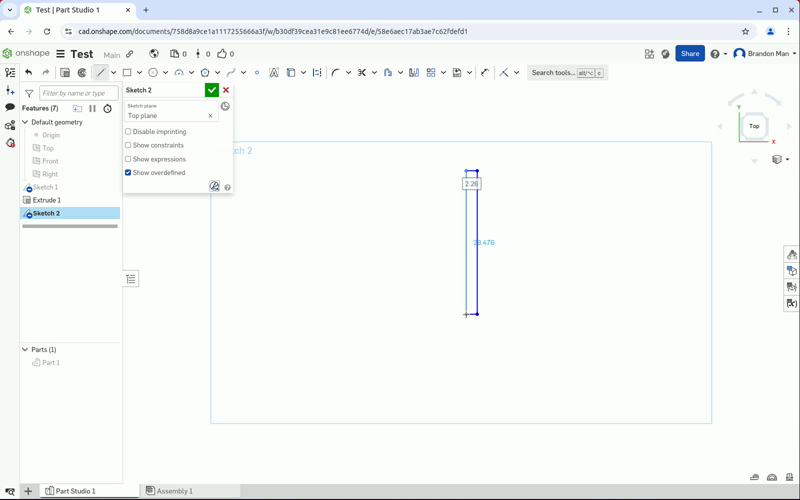
click(466, 314)
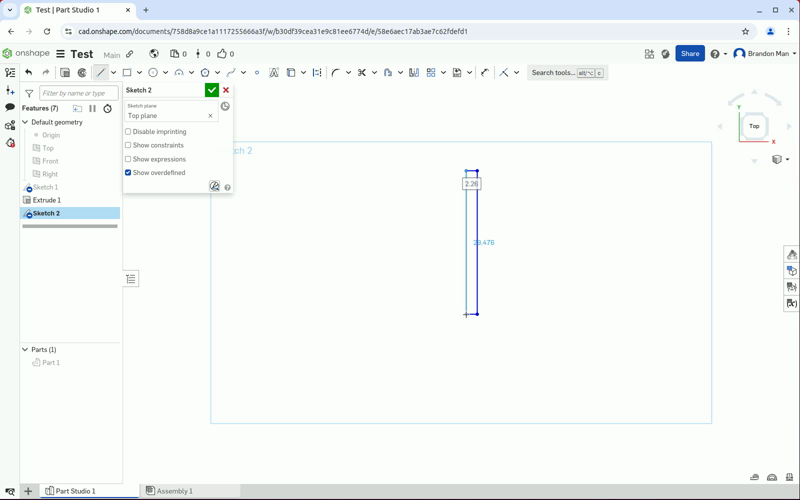
key(esc)
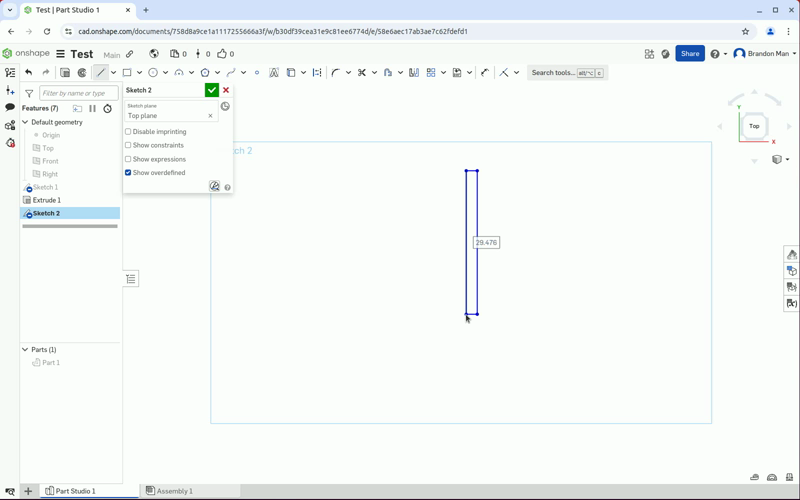
mouse_move(475, 251)
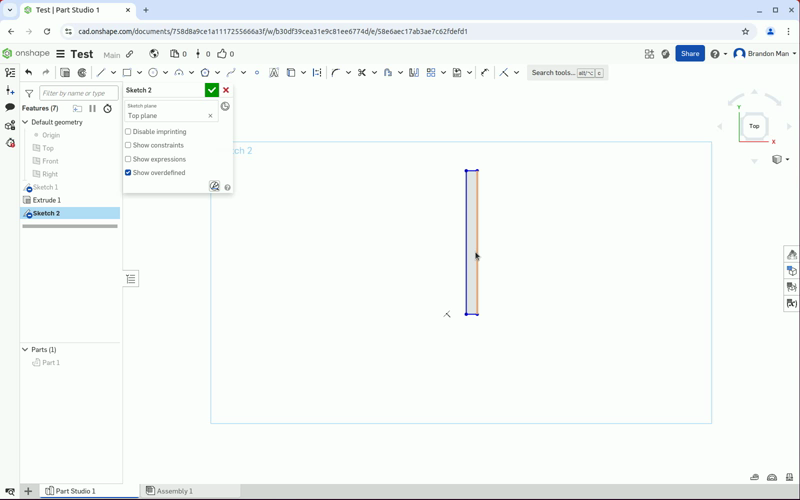
scroll(6)
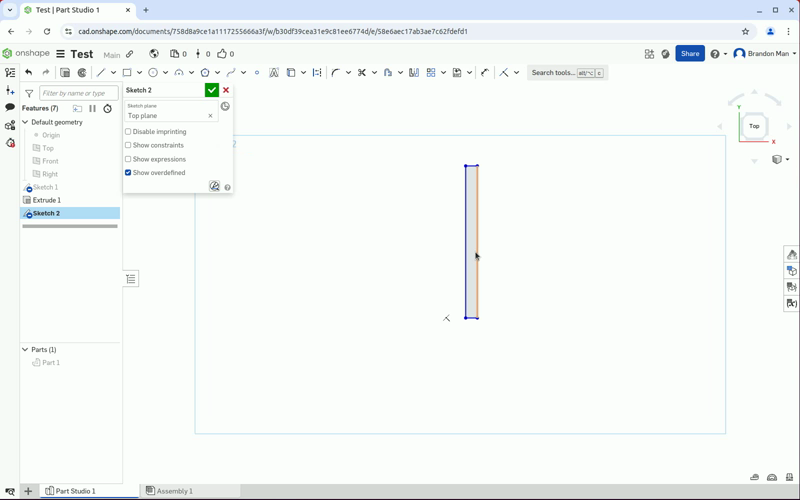
scroll(6)
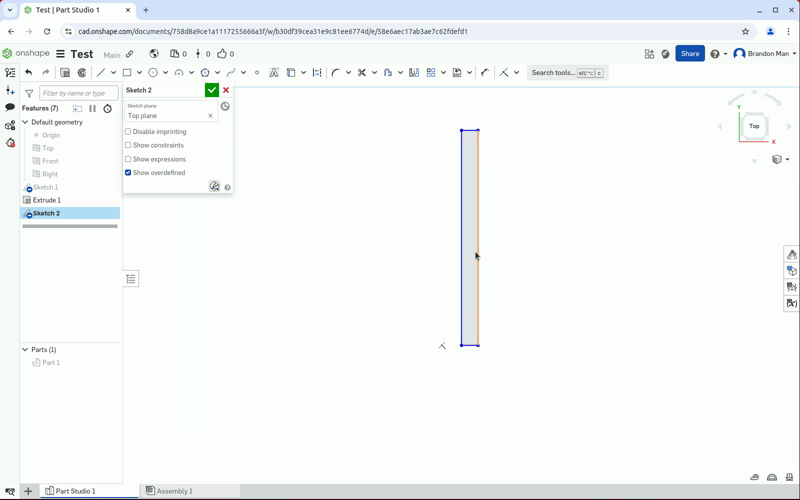
scroll(6)
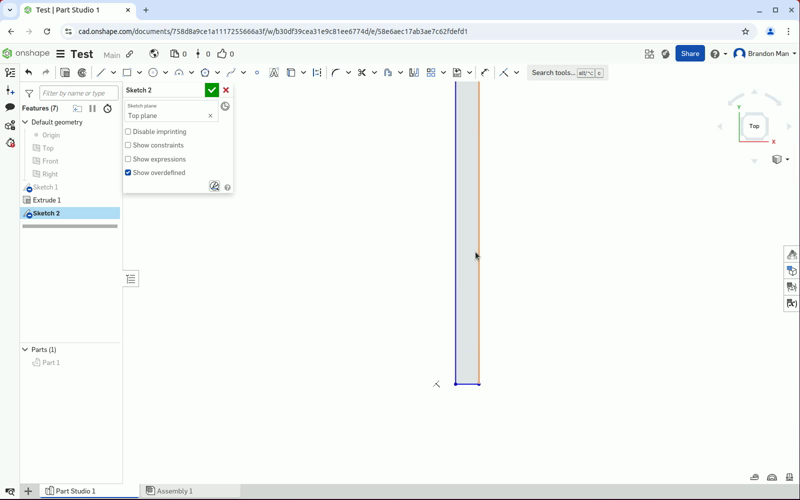
scroll(6)
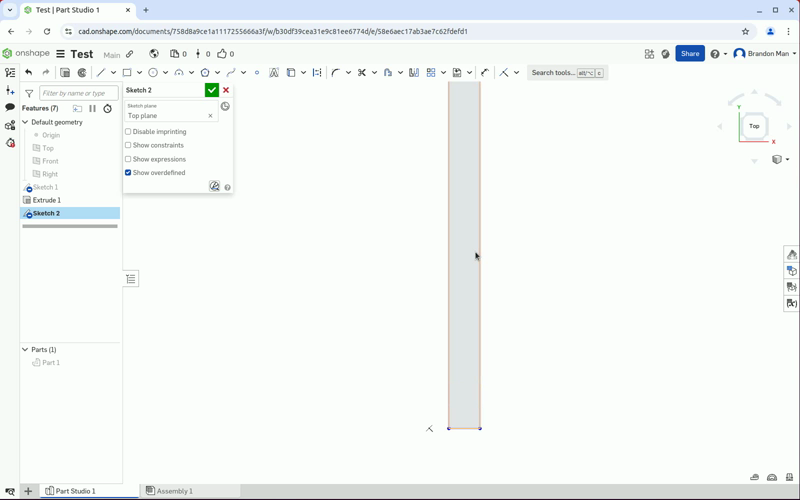
scroll(6)
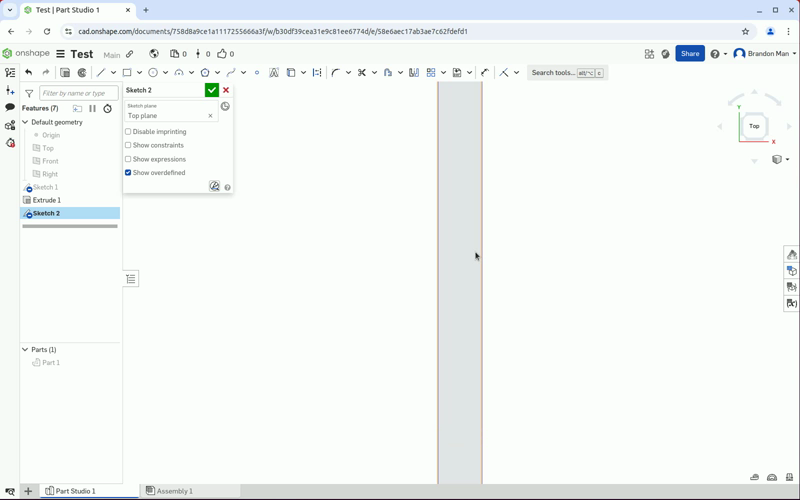
scroll(6)
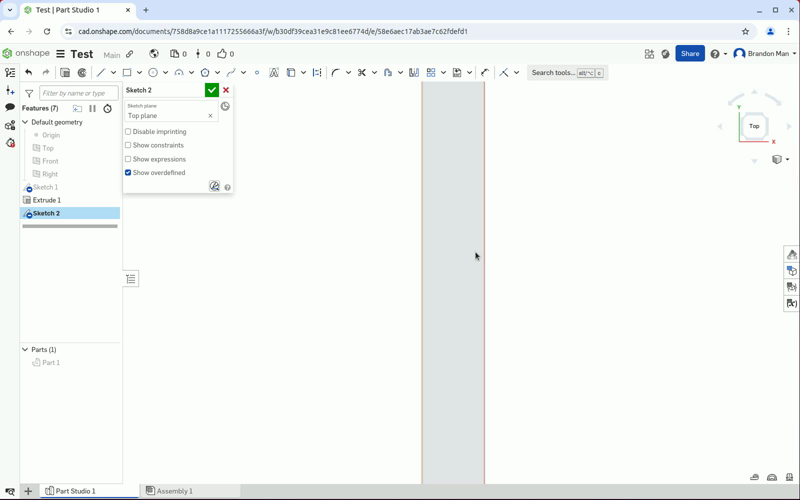
scroll(6)
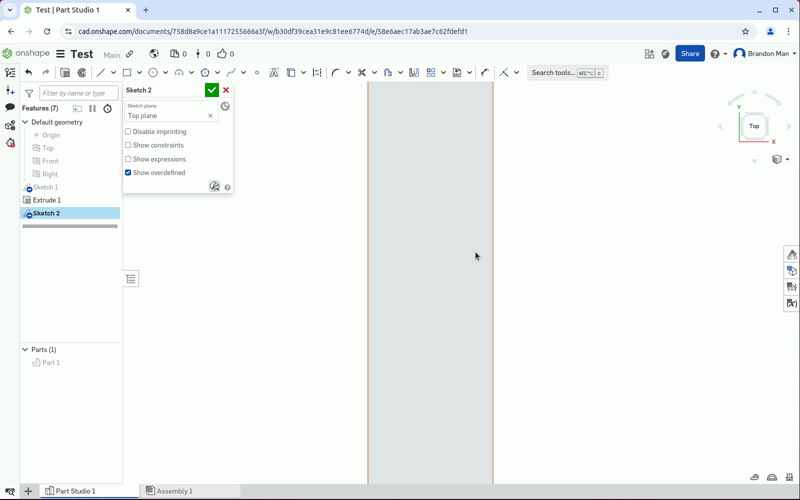
click(475, 251)
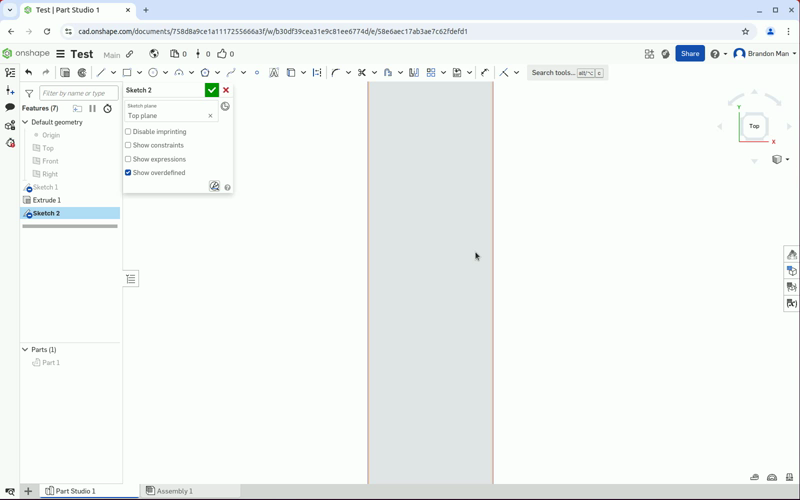
scroll(-6)
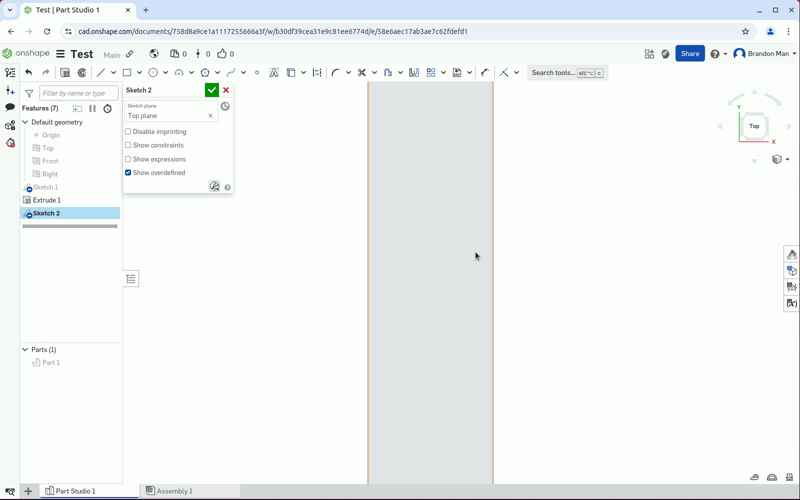
scroll(-6)
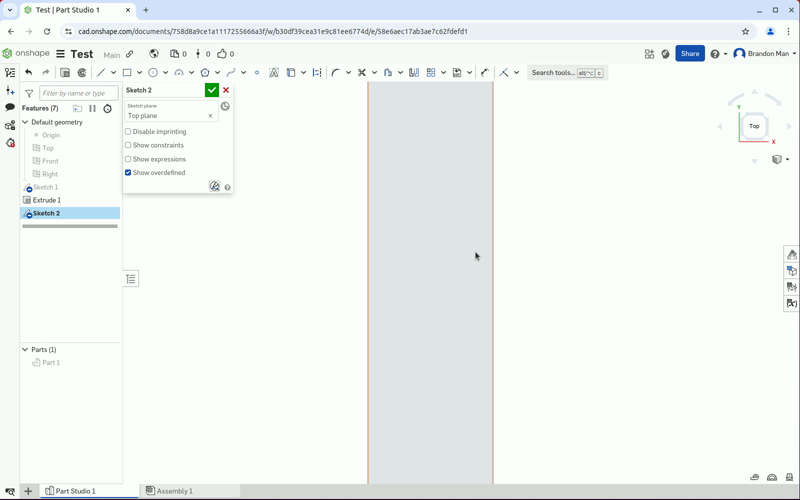
scroll(-6)
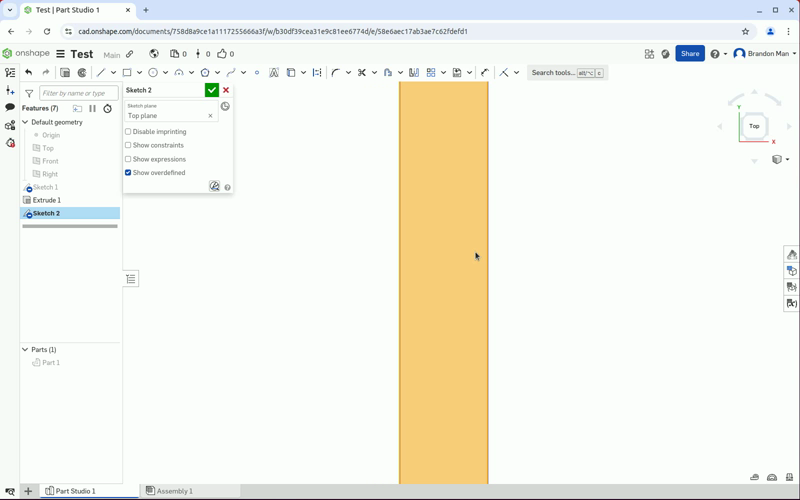
scroll(-6)
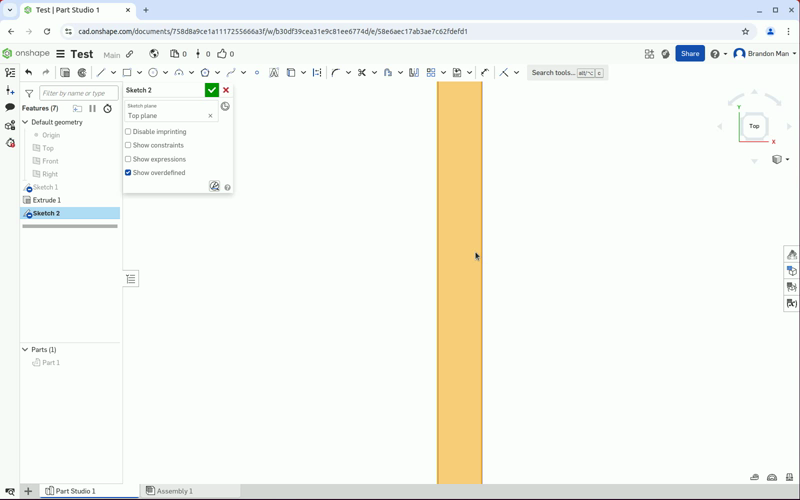
scroll(-6)
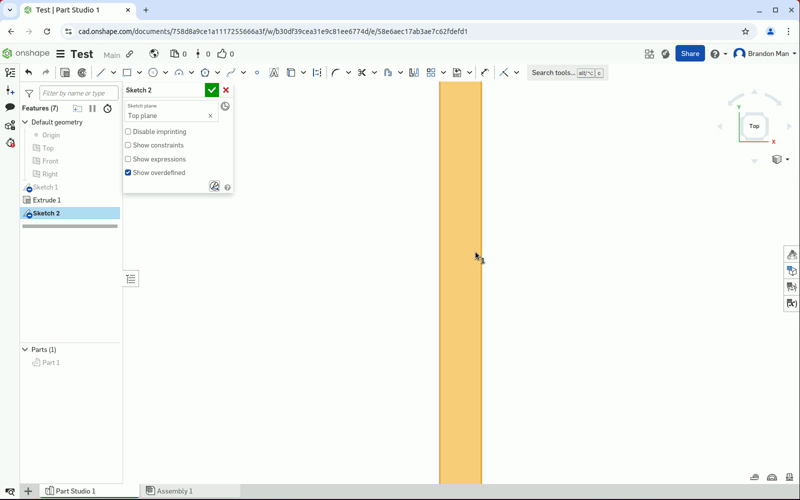
scroll(-6)
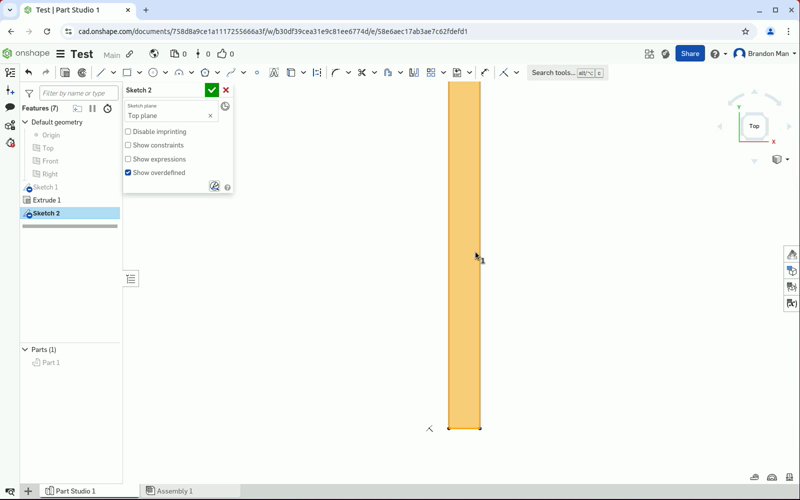
scroll(-6)
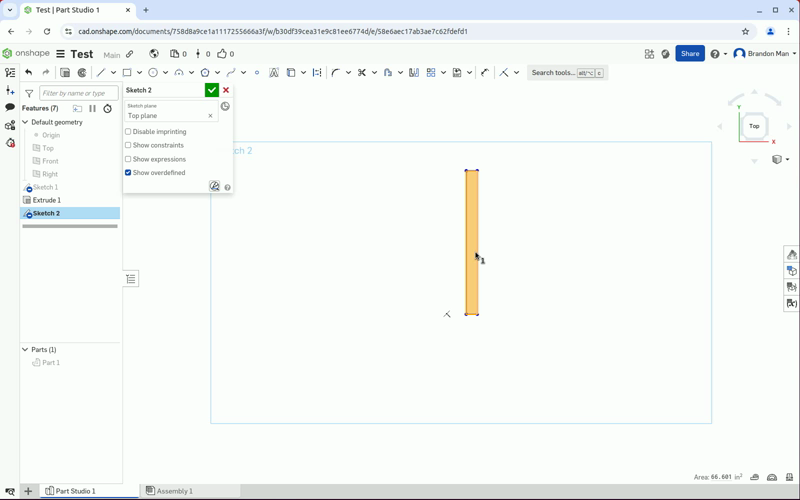
mouse_move(73, 352)
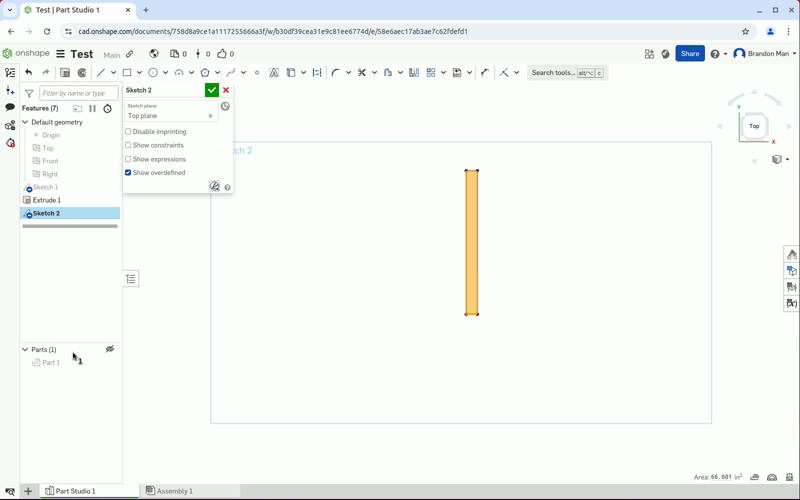
key(shift+y)
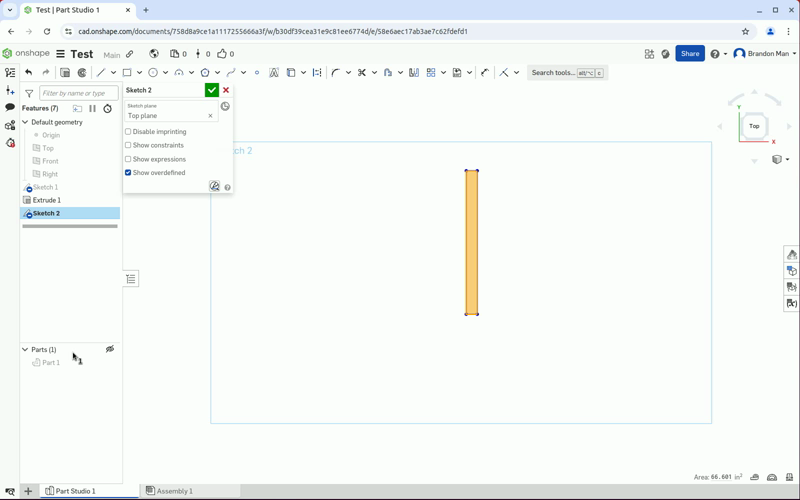
key(shift+e)
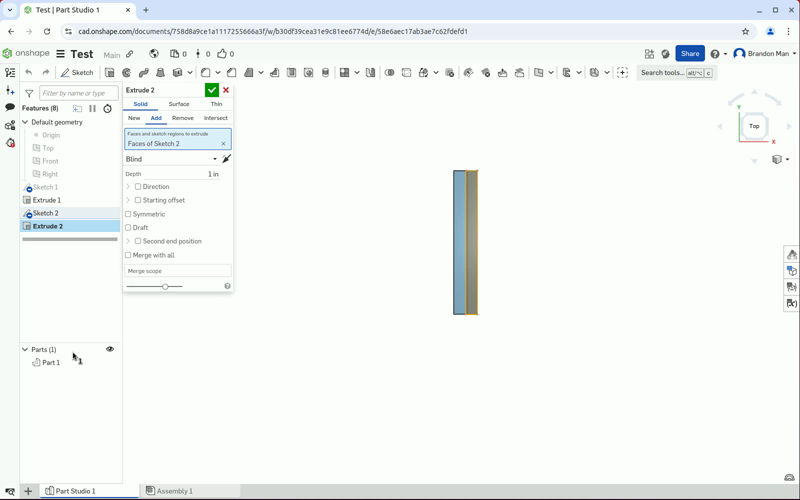
mouse_move(143, 106)
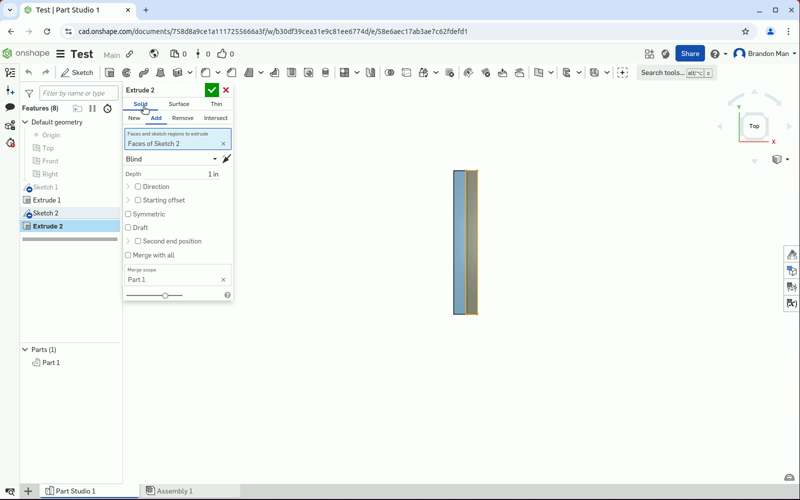
click(143, 106)
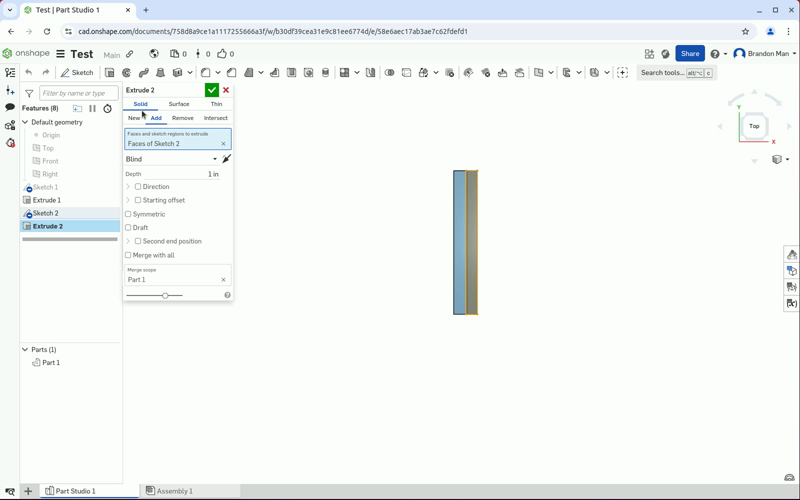
mouse_move(137, 120)
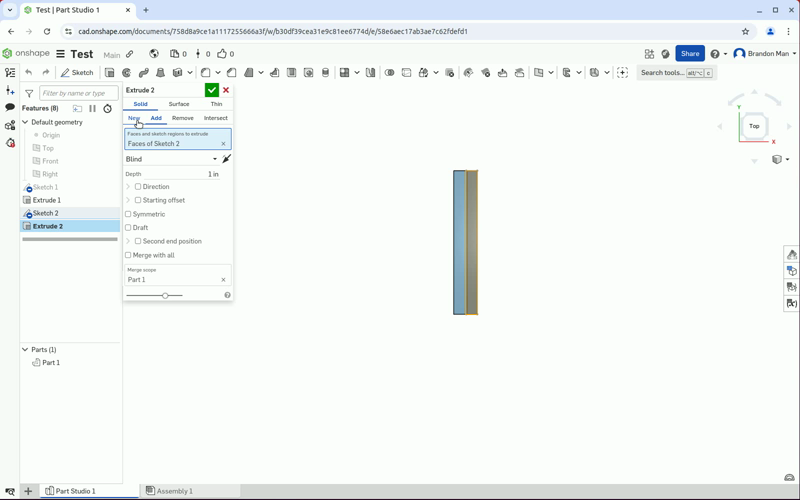
click(137, 120)
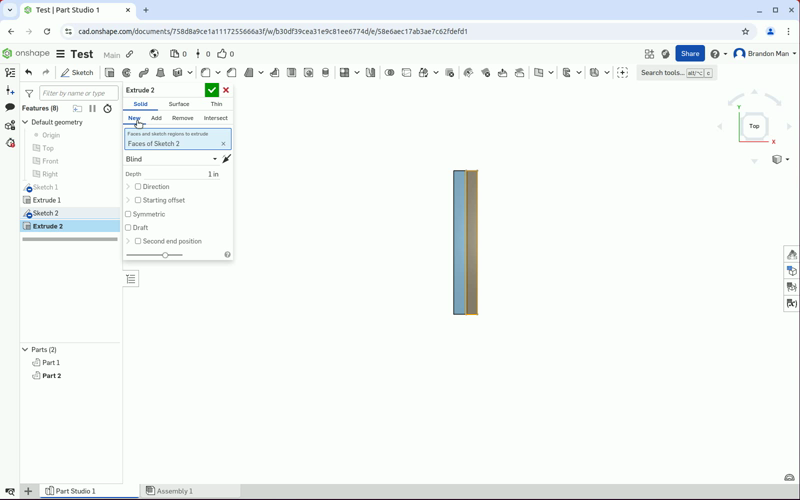
key(tab, 4)
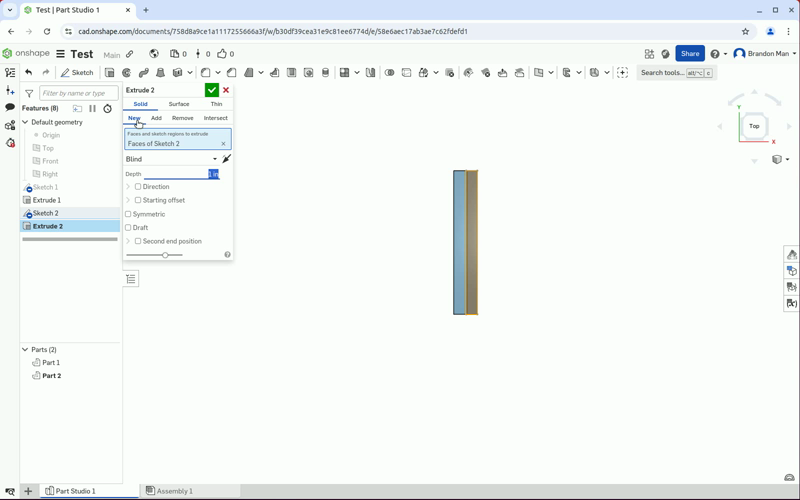
text(1.204)
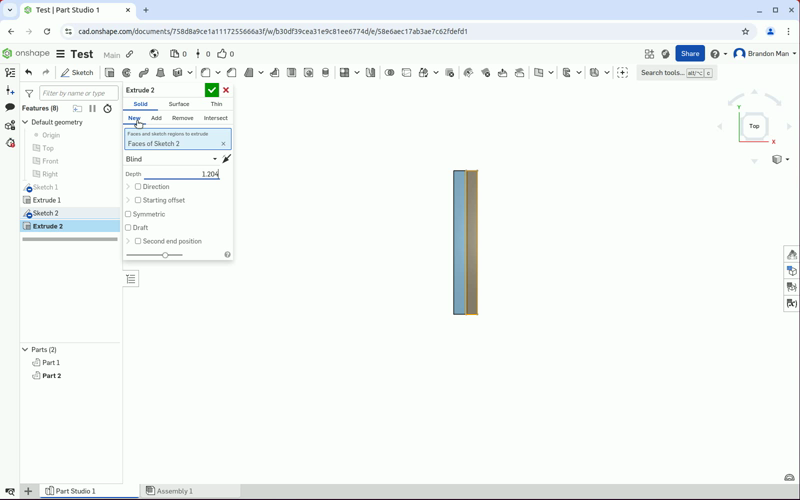
key(enter)
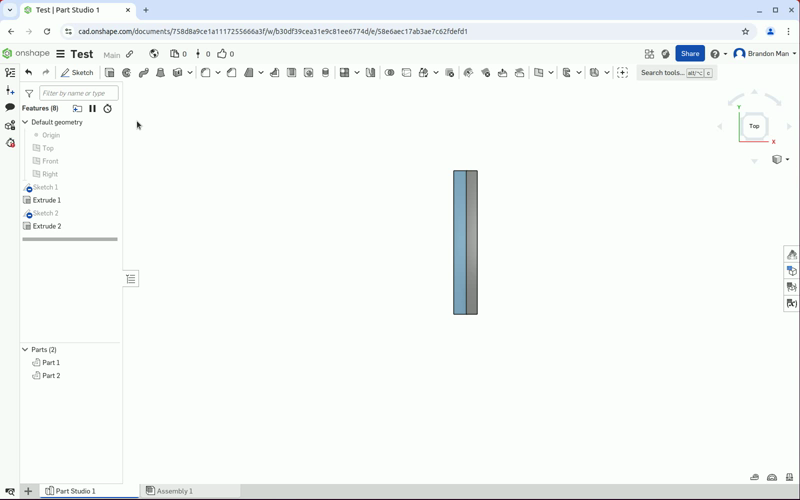
key(shift+h)
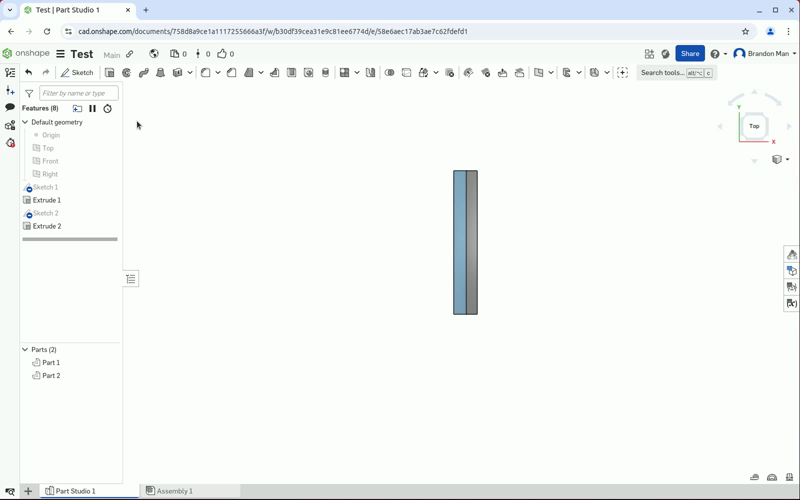
key(shift+h)
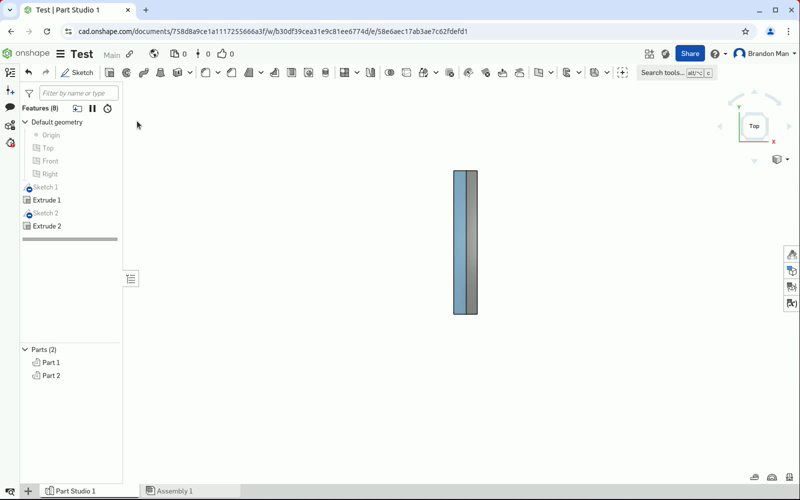
mouse_move(73, 189)
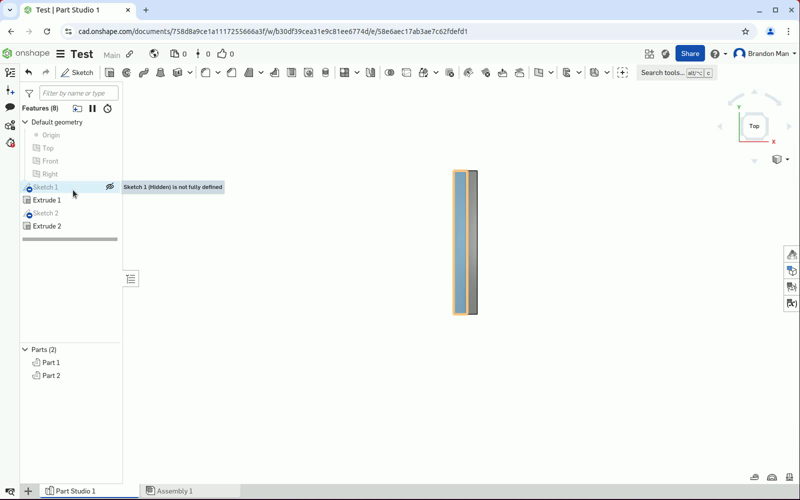
click(73, 189)
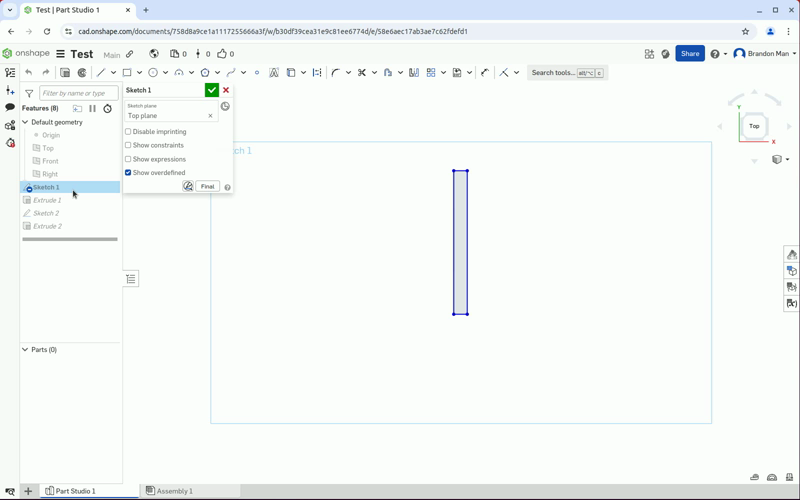
mouse_move(229, 92)
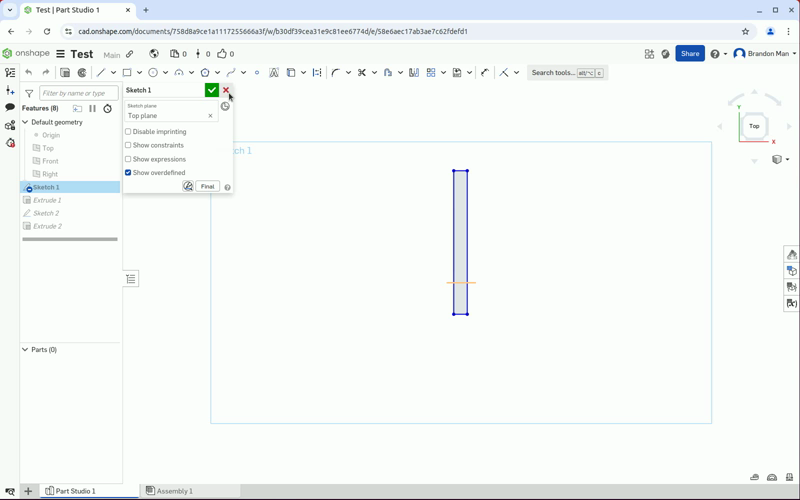
click(229, 92)
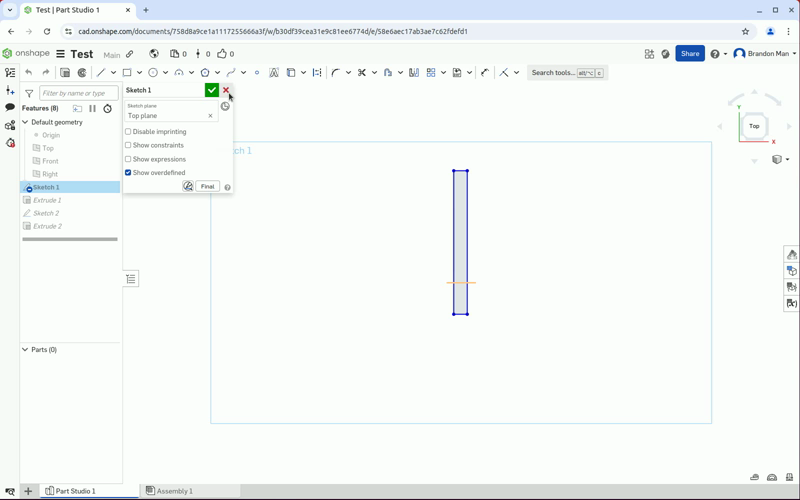
key(shift+s)
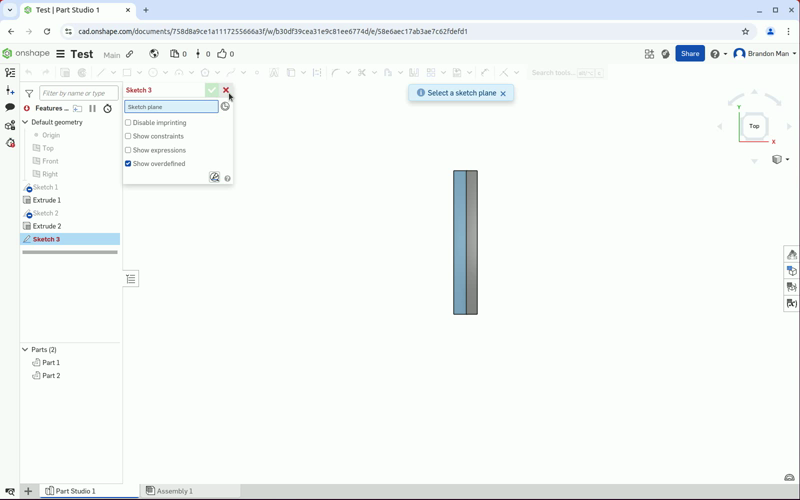
mouse_move(73, 150)
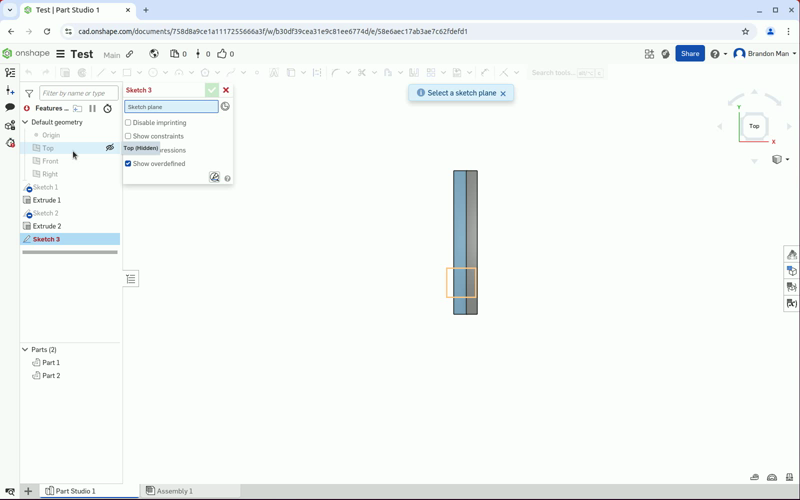
click(73, 150)
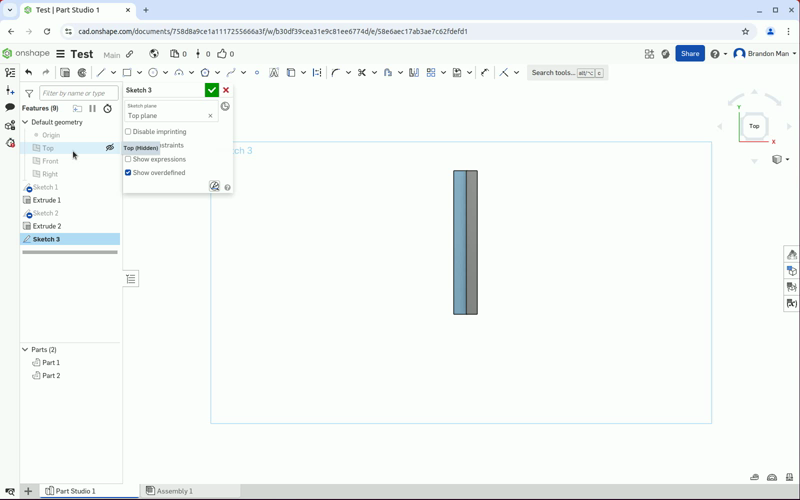
mouse_move(73, 352)
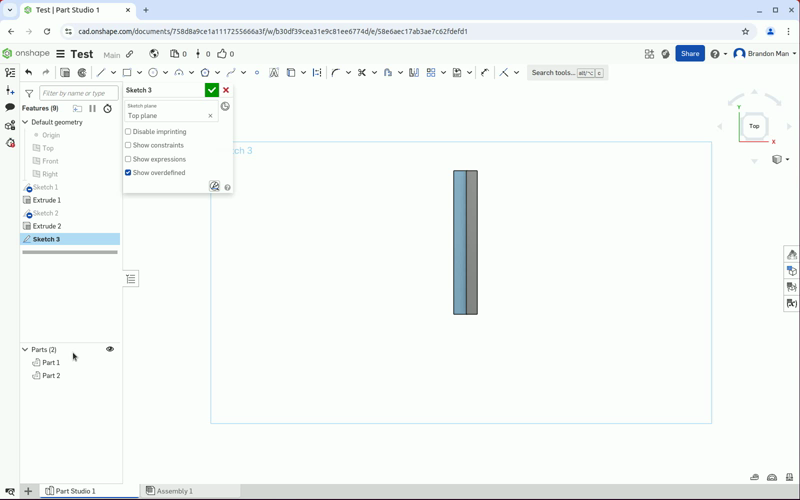
key(y)
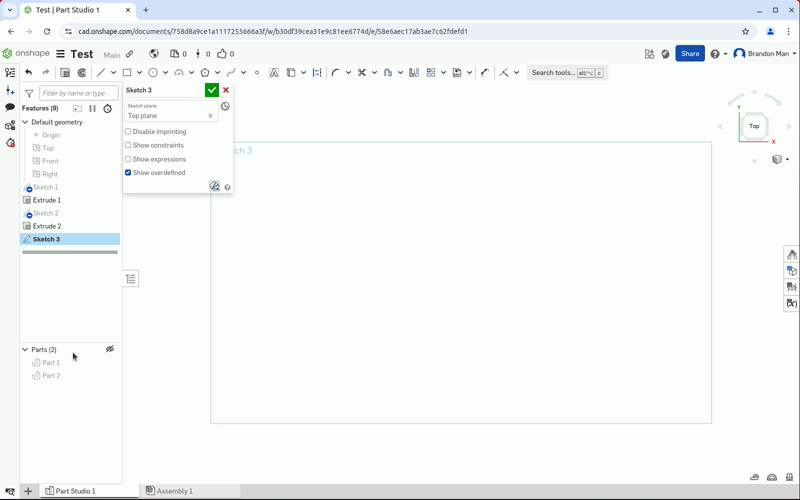
key(l)
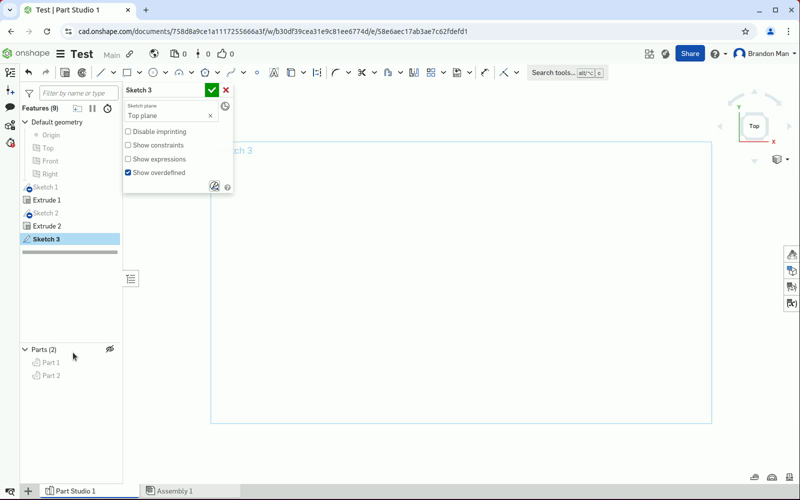
key_down(shift)
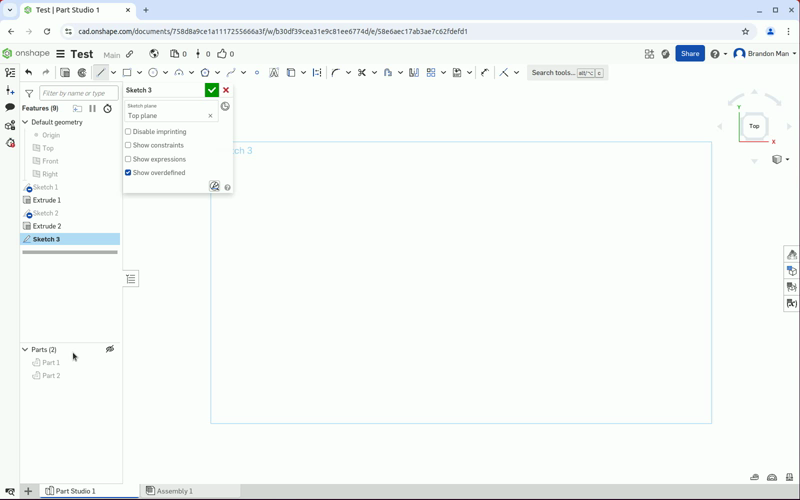
mouse_move(443, 314)
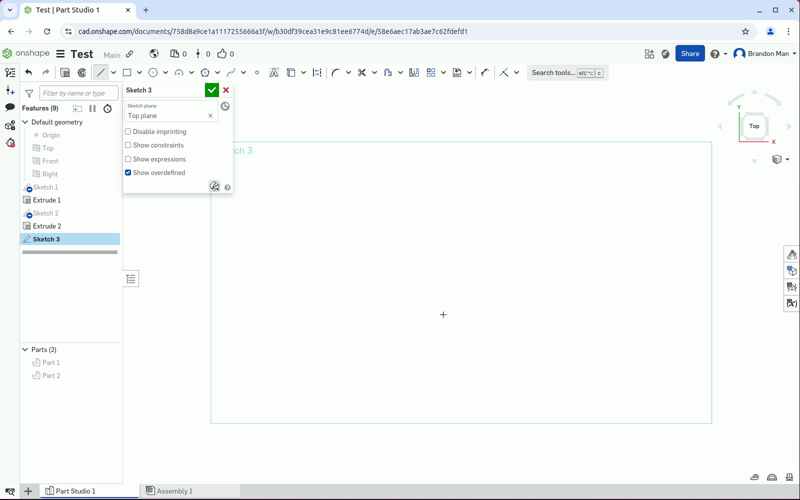
click(443, 314)
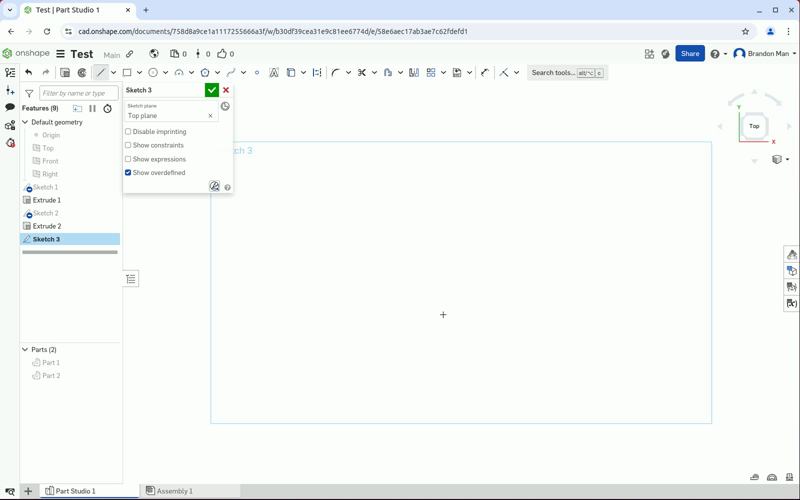
key_up(shift)
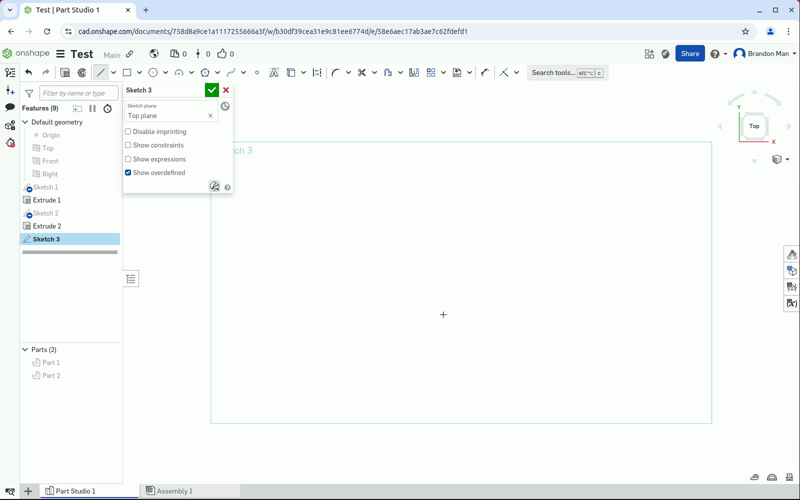
key_down(shift)
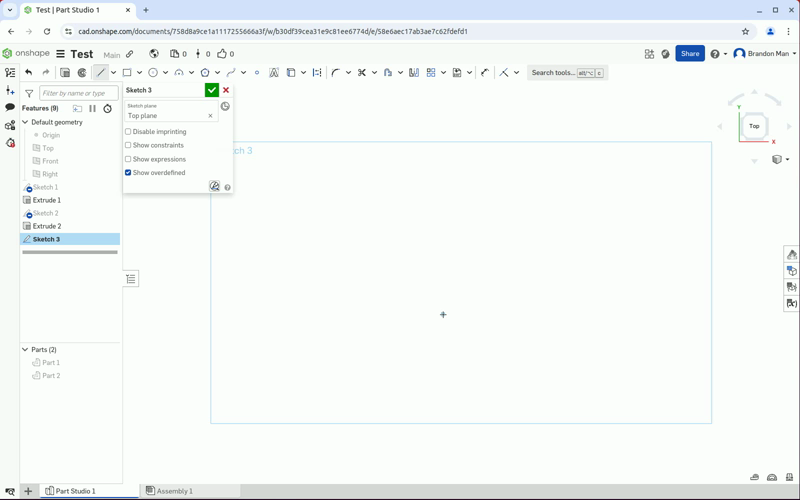
mouse_move(473, 314)
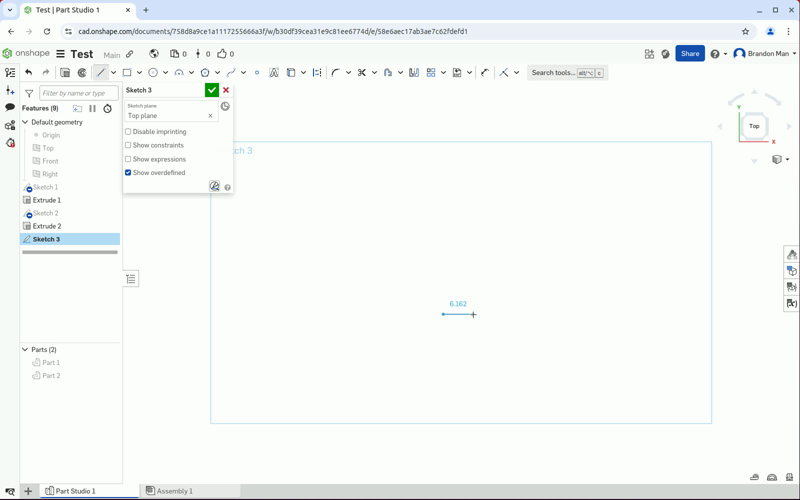
mouse_move(453, 314)
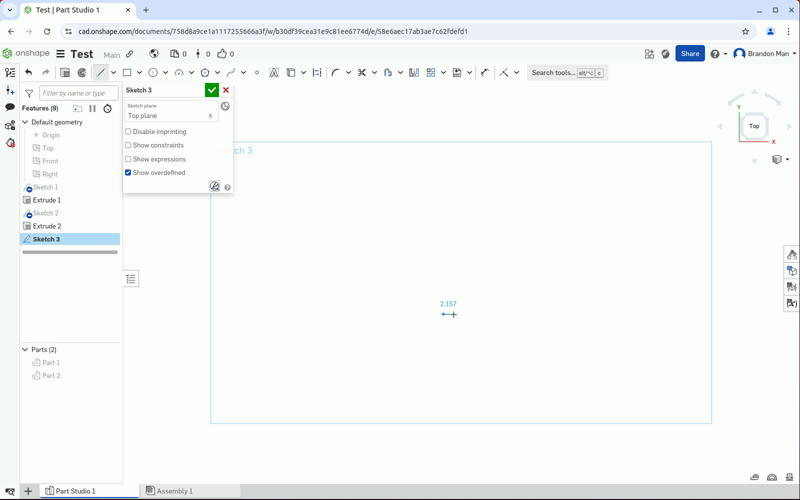
click(453, 314)
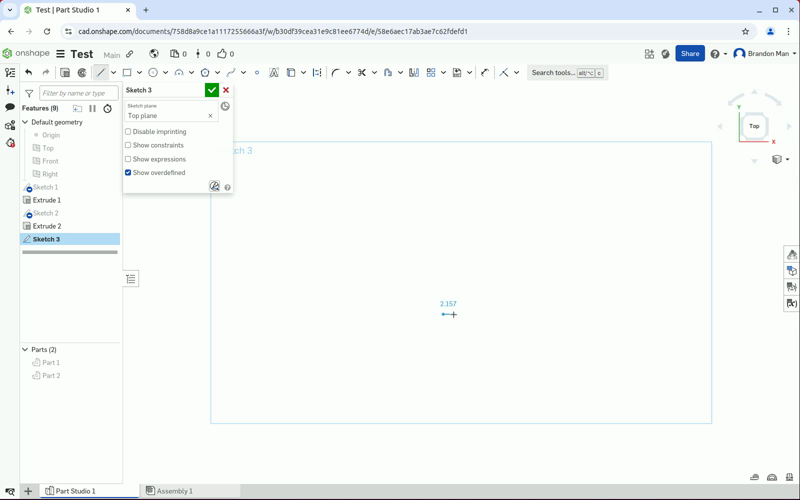
key_up(shift)
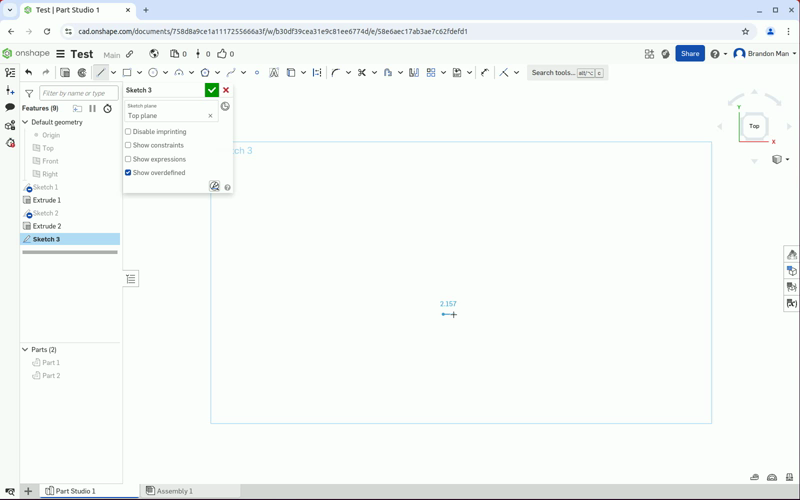
key_down(shift)
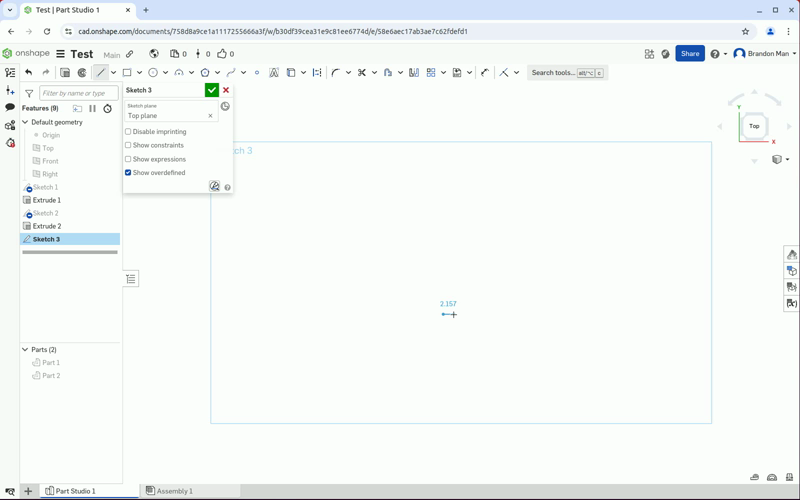
mouse_move(453, 170)
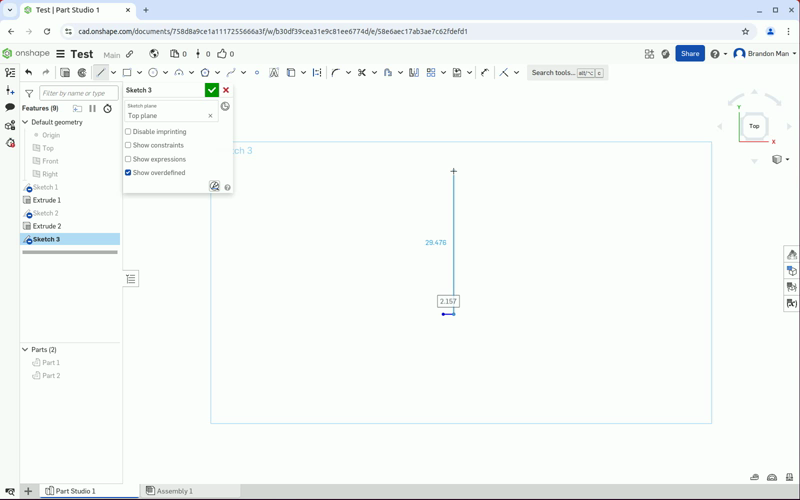
click(453, 170)
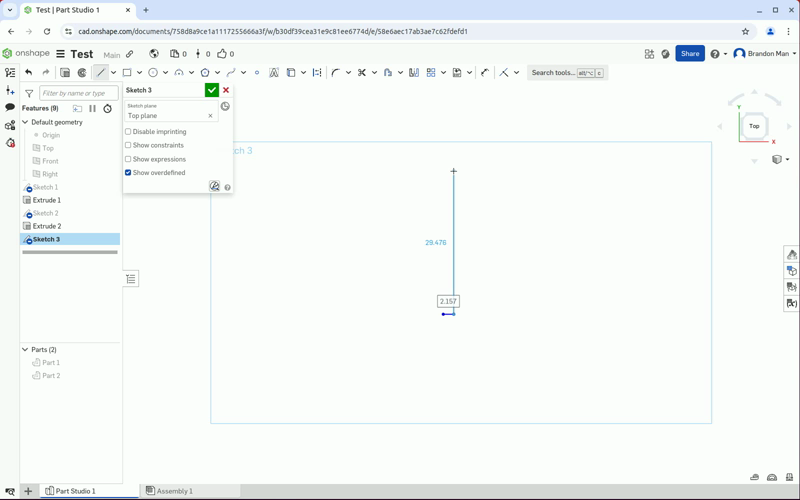
key_up(shift)
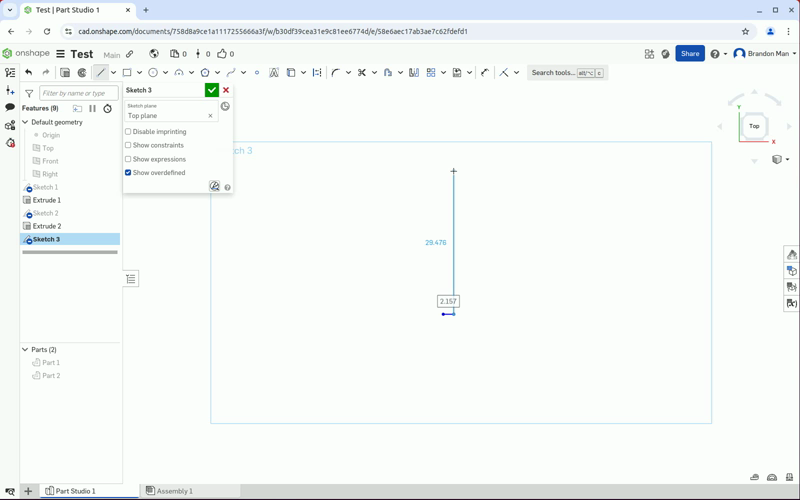
key_down(shift)
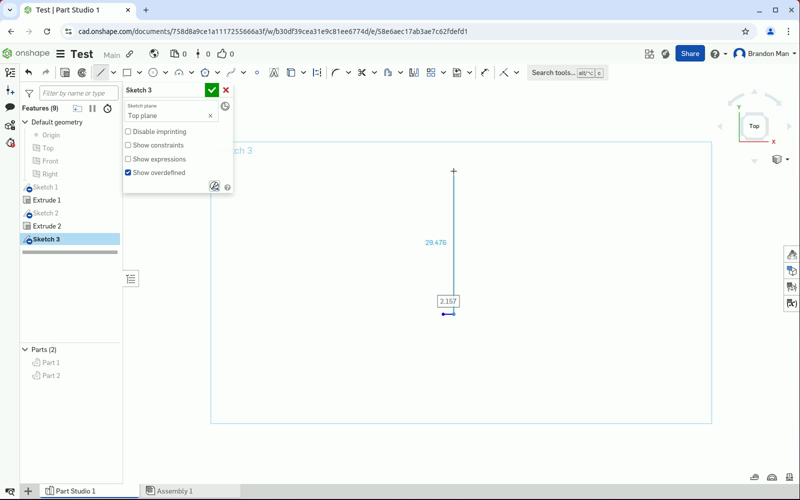
mouse_move(483, 170)
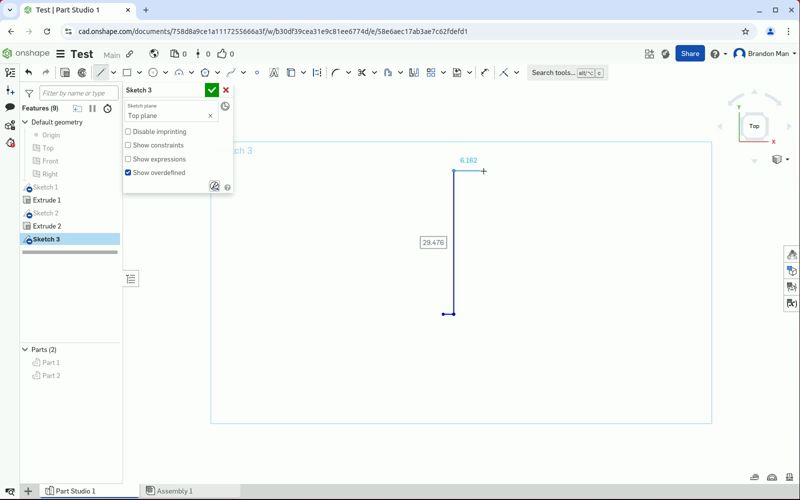
mouse_move(443, 170)
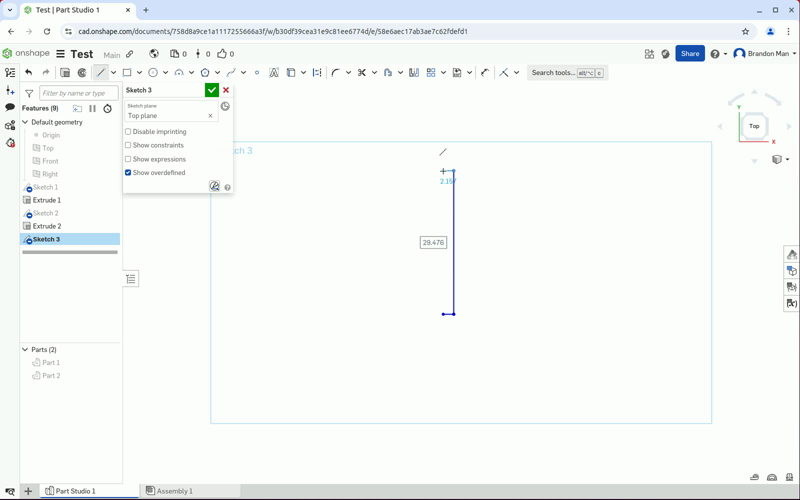
click(443, 170)
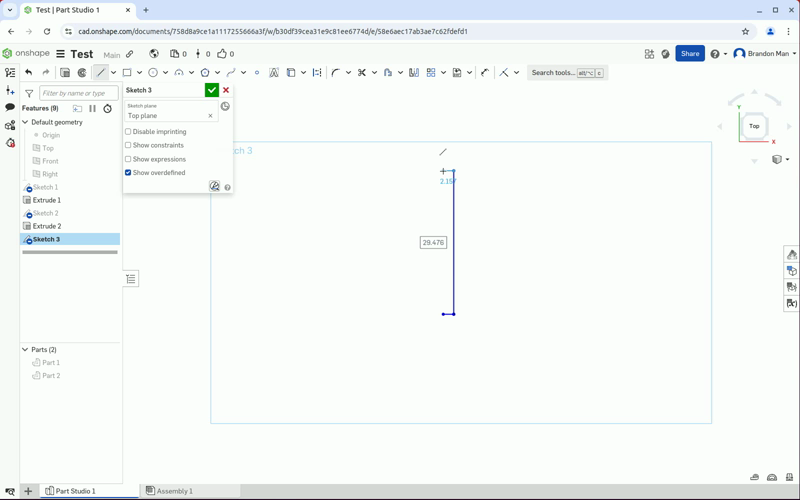
key_up(shift)
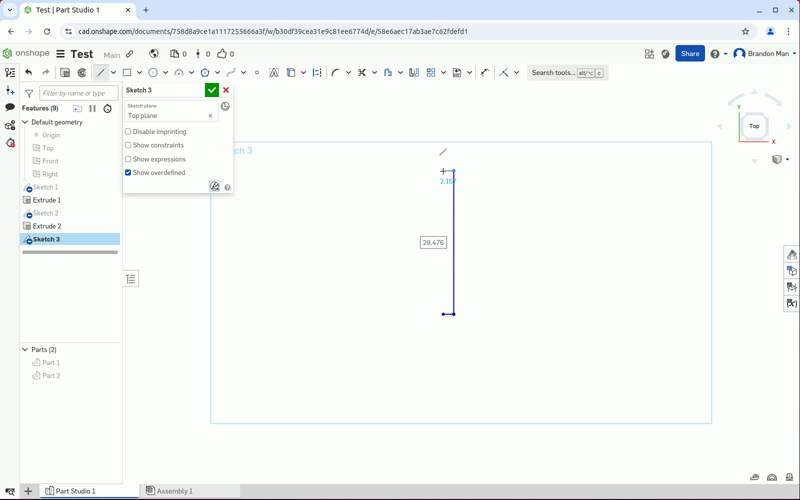
key_down(shift)
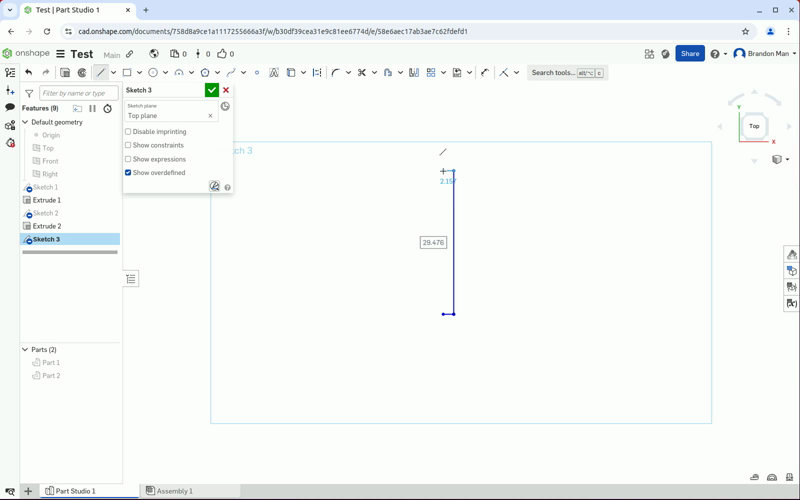
mouse_move(443, 314)
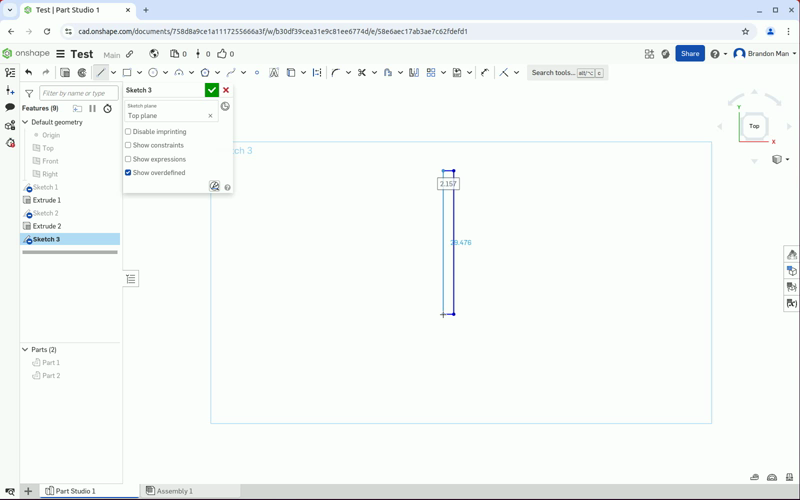
key_up(shift)
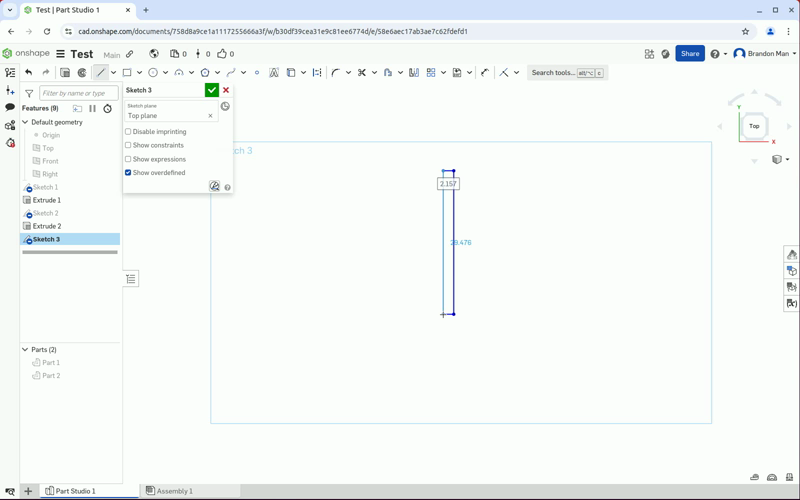
click(443, 314)
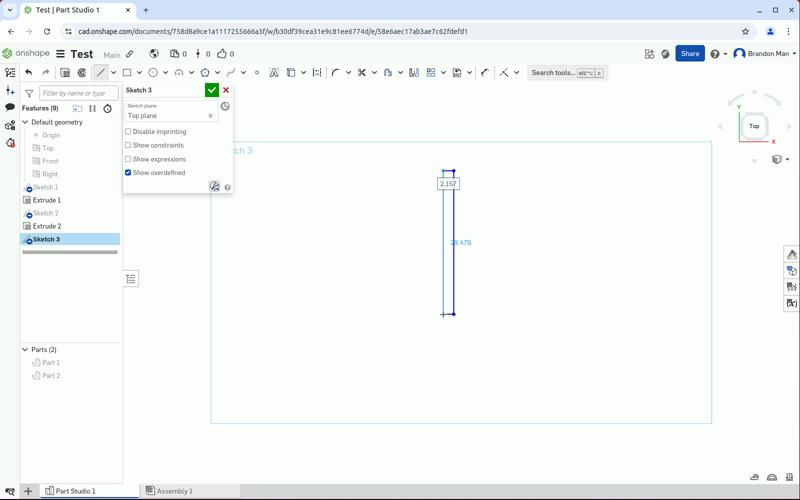
key(esc)
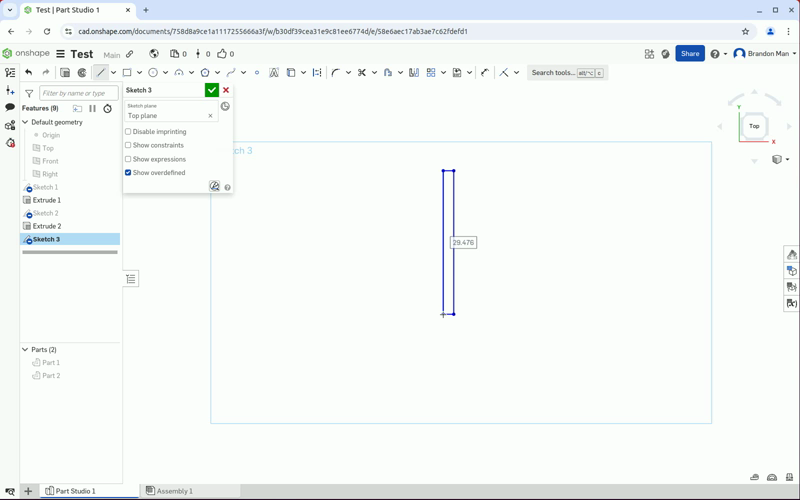
mouse_move(451, 284)
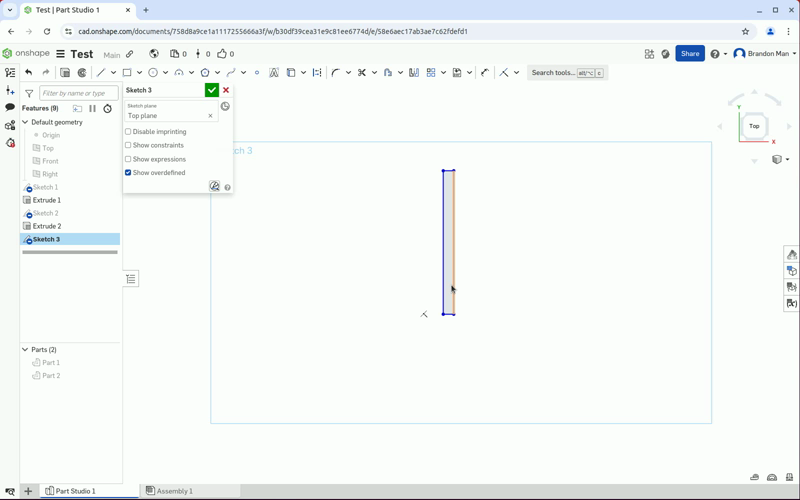
scroll(6)
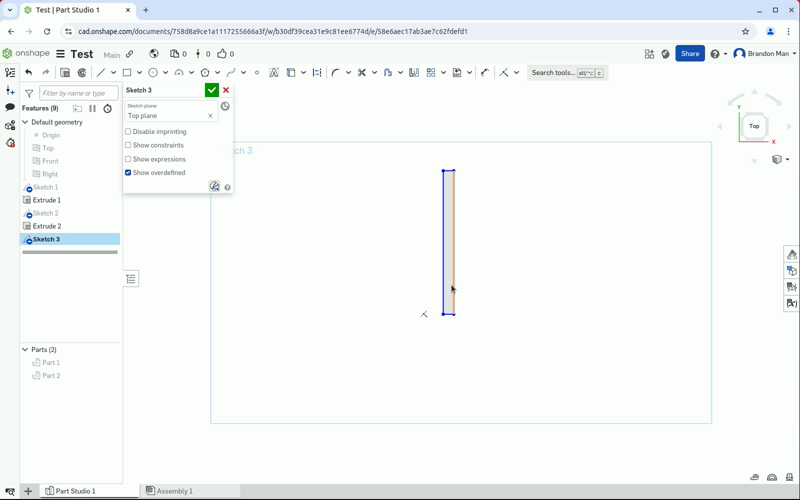
scroll(6)
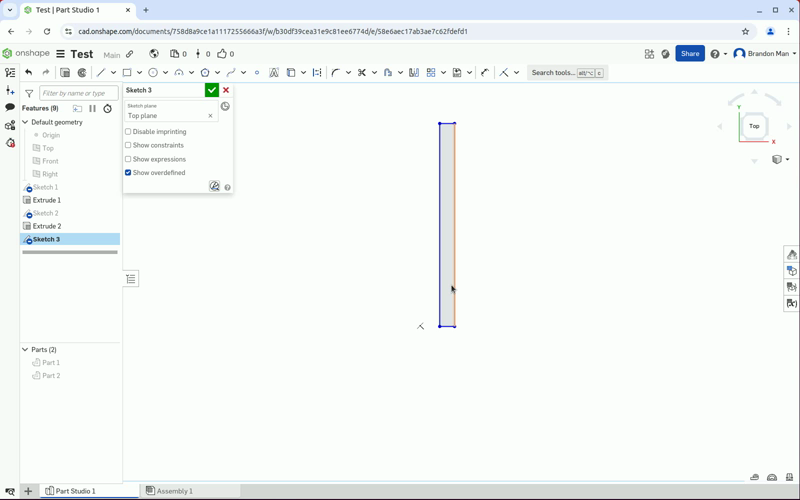
scroll(6)
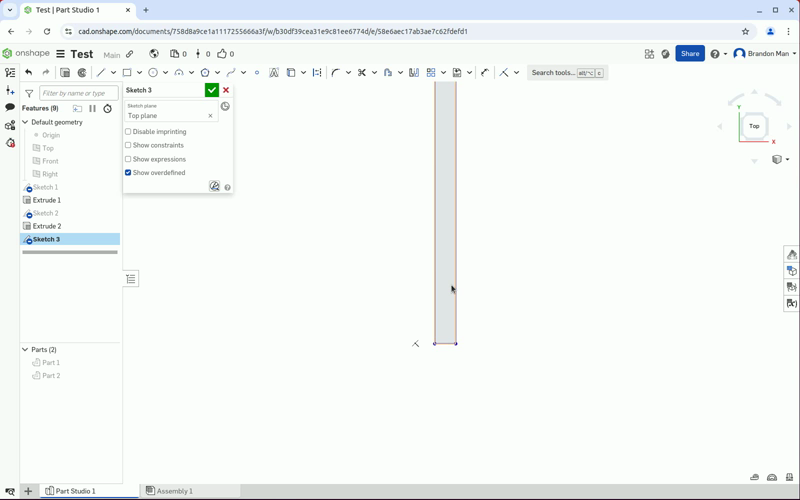
scroll(6)
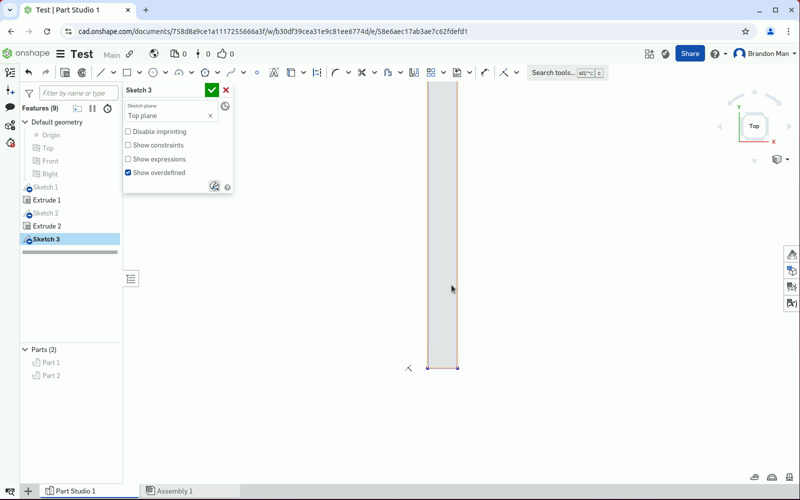
scroll(6)
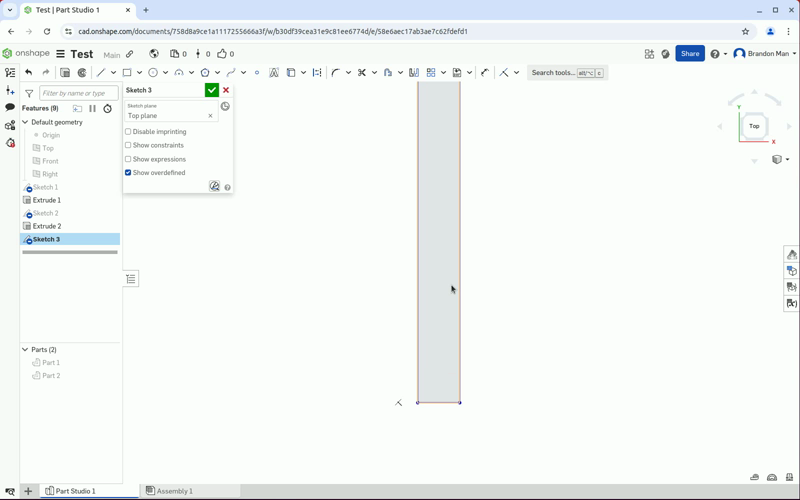
scroll(6)
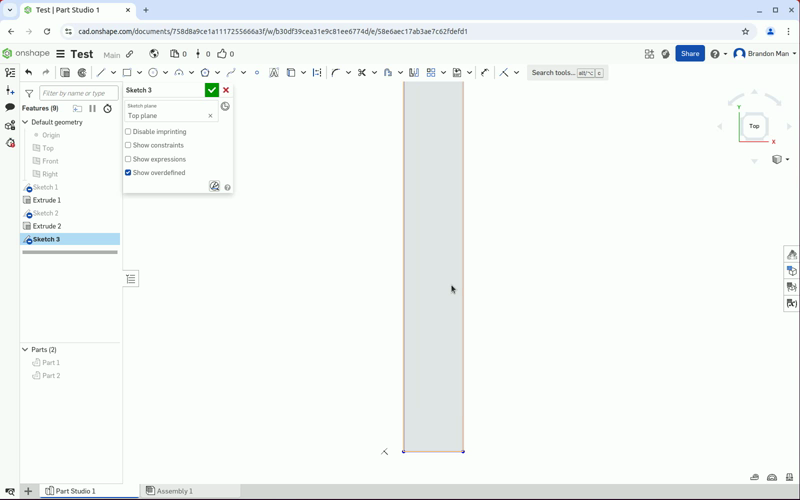
scroll(6)
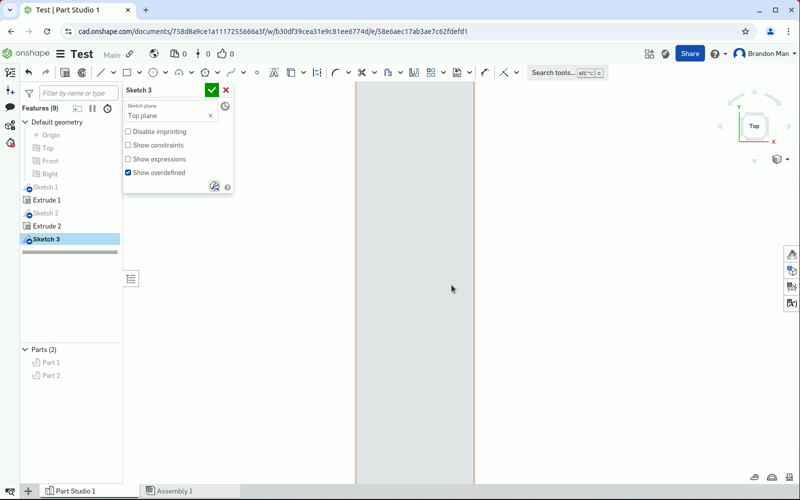
click(451, 284)
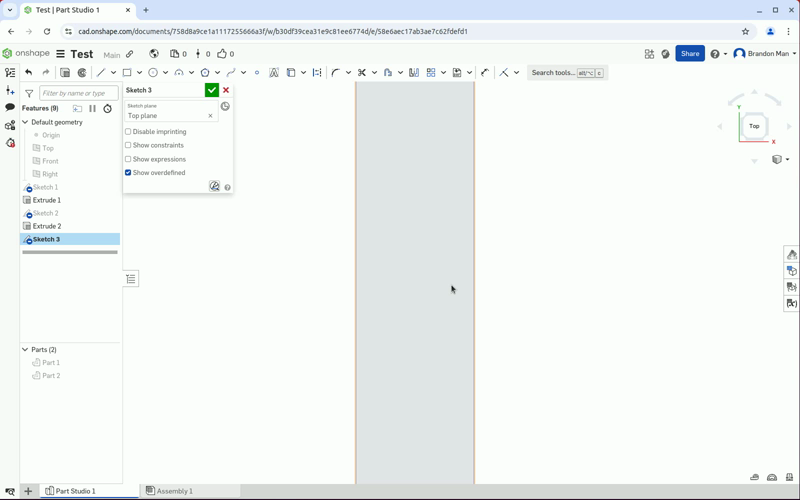
scroll(-6)
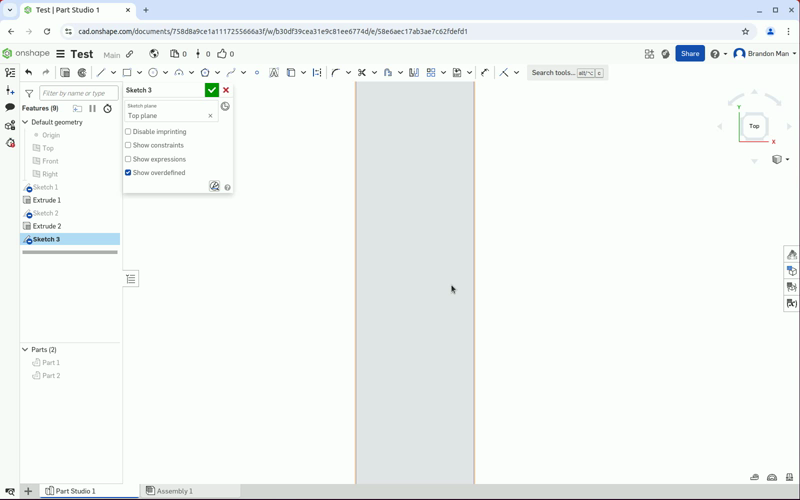
scroll(-6)
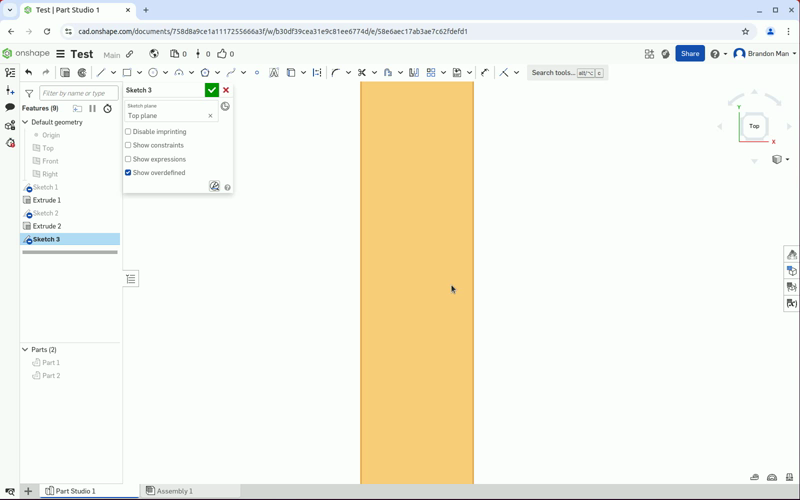
scroll(-6)
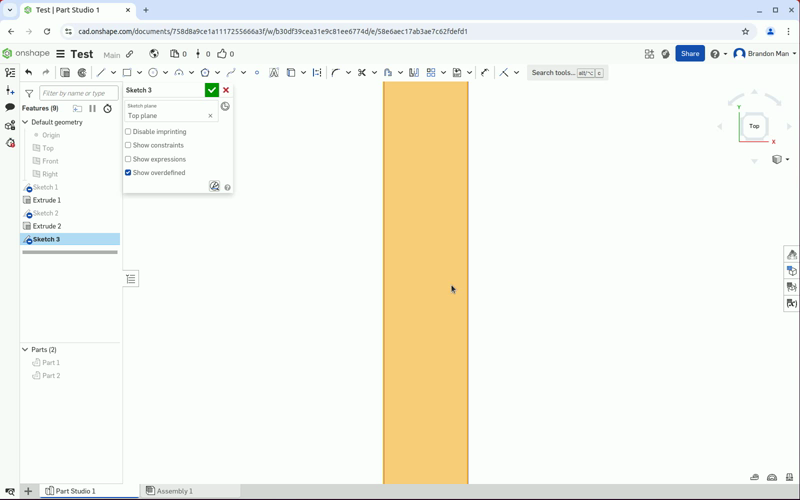
scroll(-6)
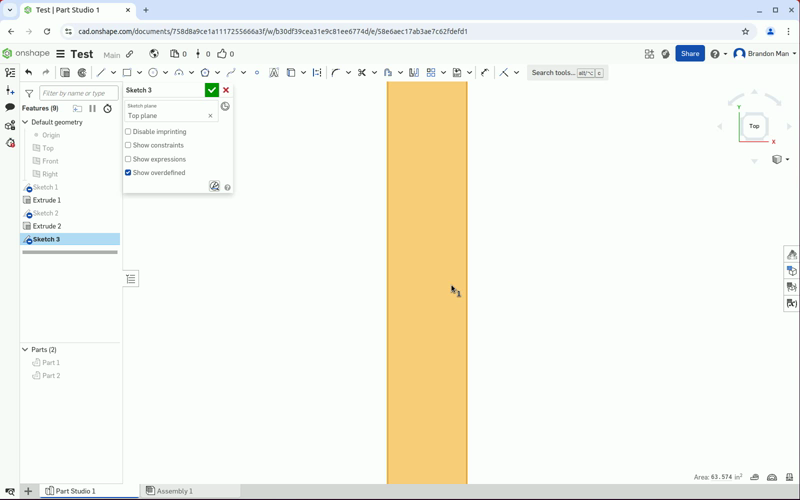
scroll(-6)
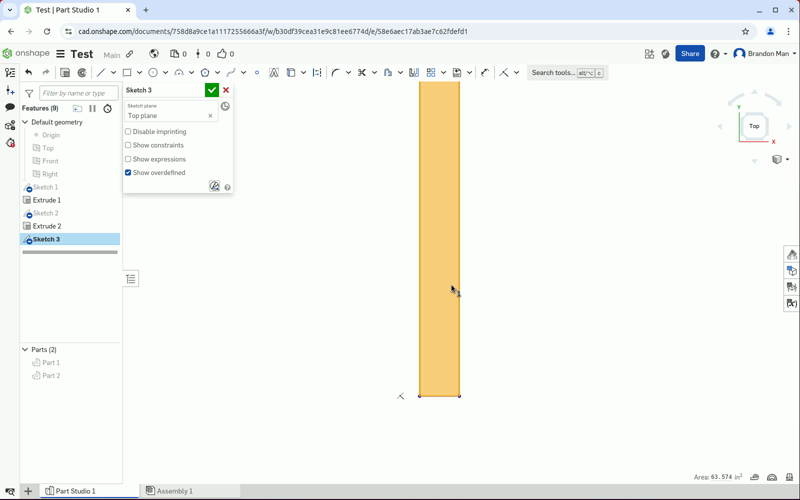
scroll(-6)
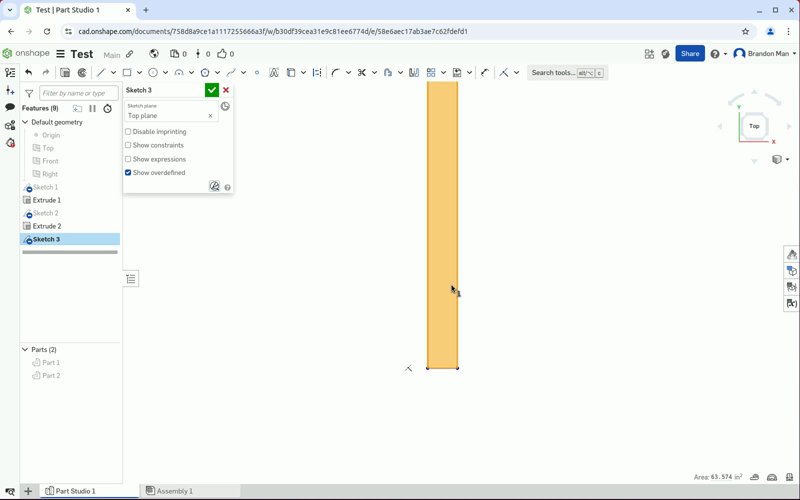
scroll(-6)
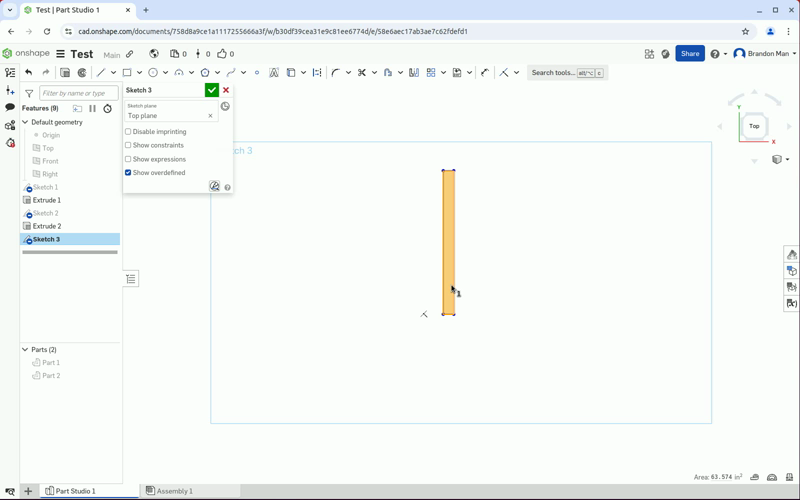
mouse_move(73, 352)
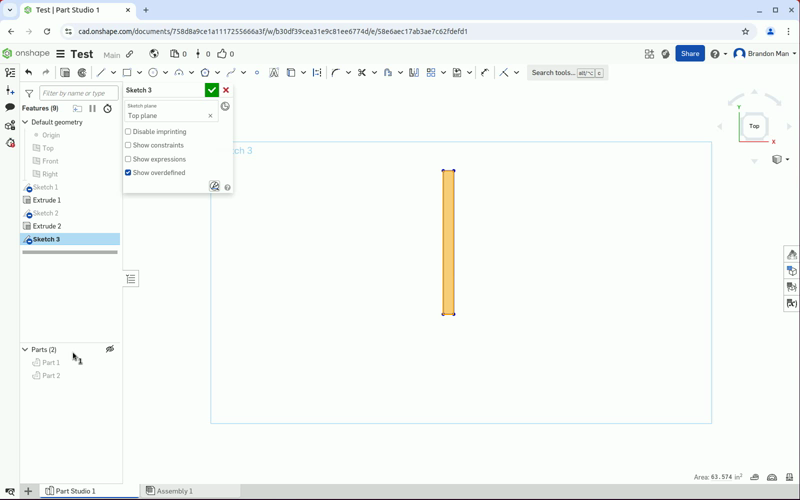
key(shift+y)
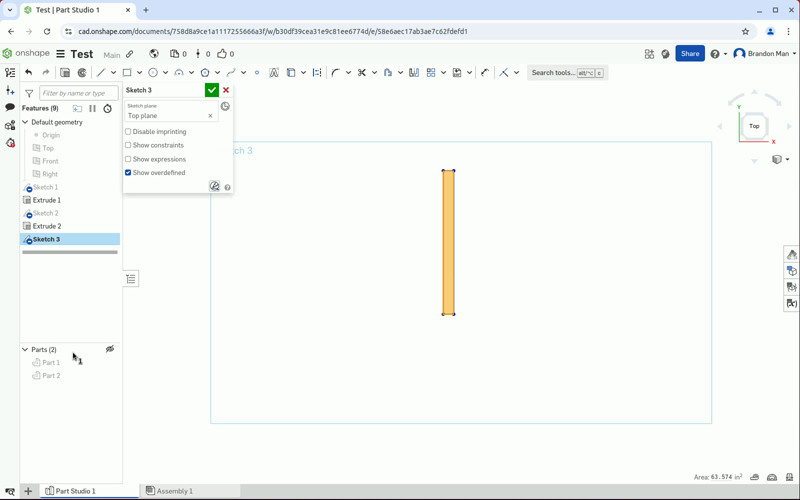
key(shift+e)
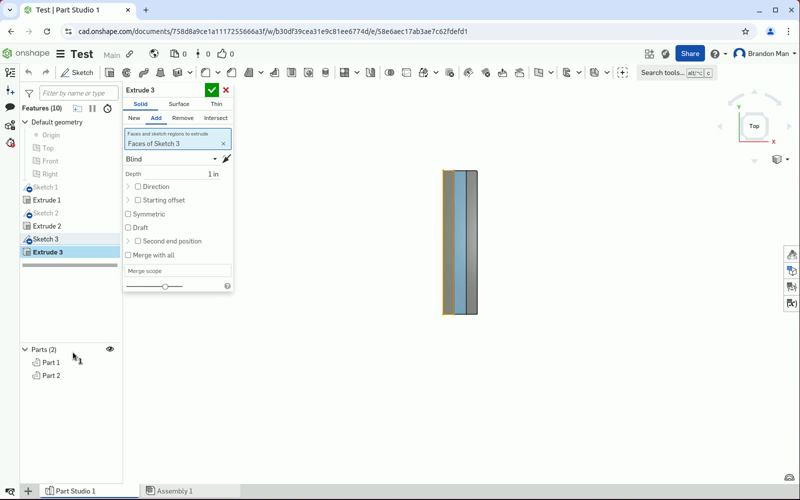
mouse_move(143, 106)
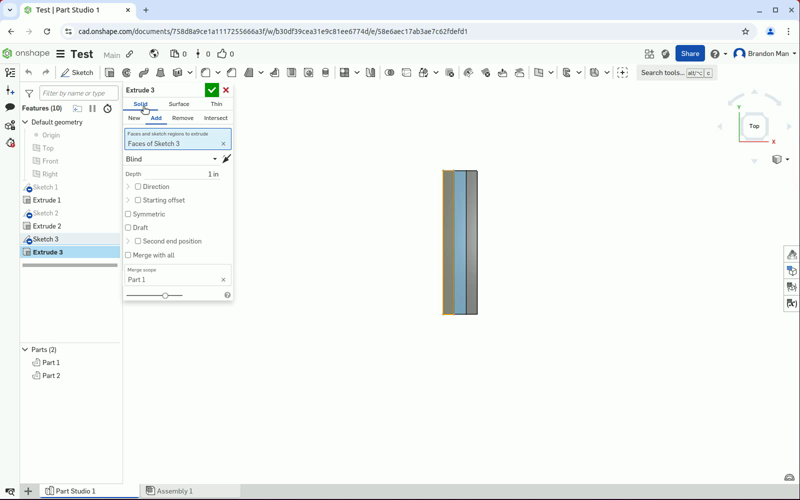
click(143, 106)
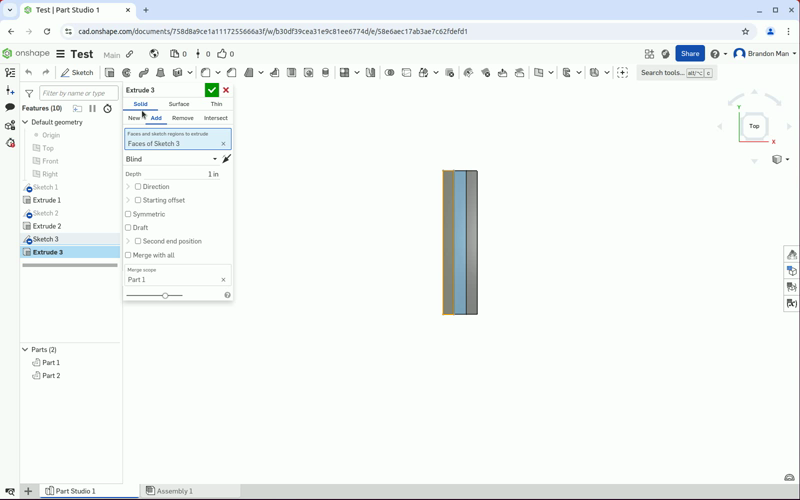
mouse_move(137, 120)
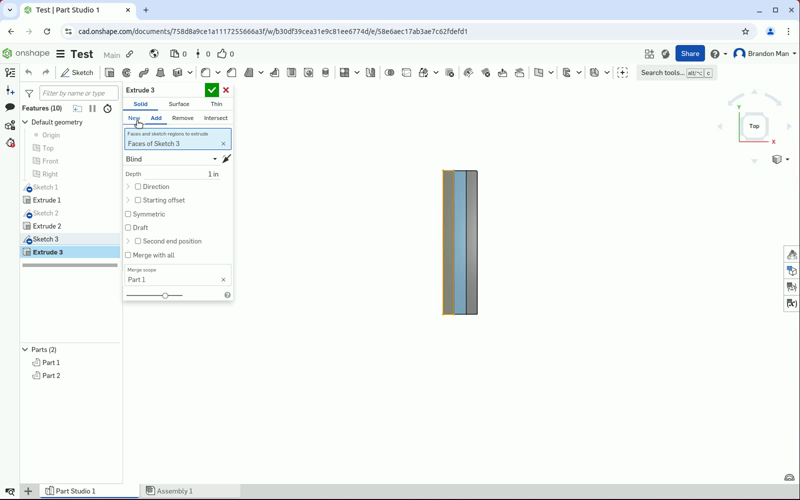
click(137, 120)
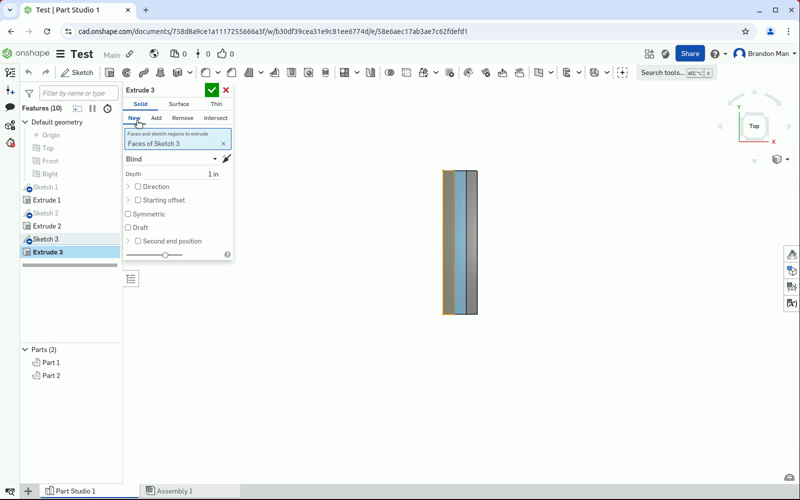
key(tab, 4)
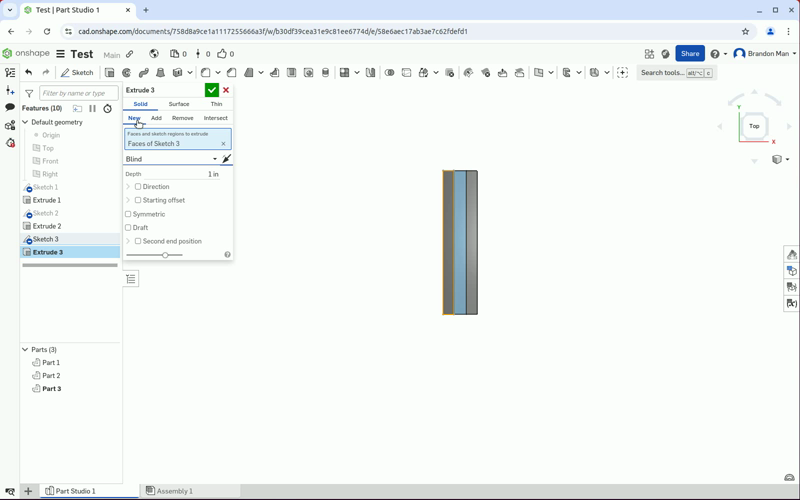
text(1.204)
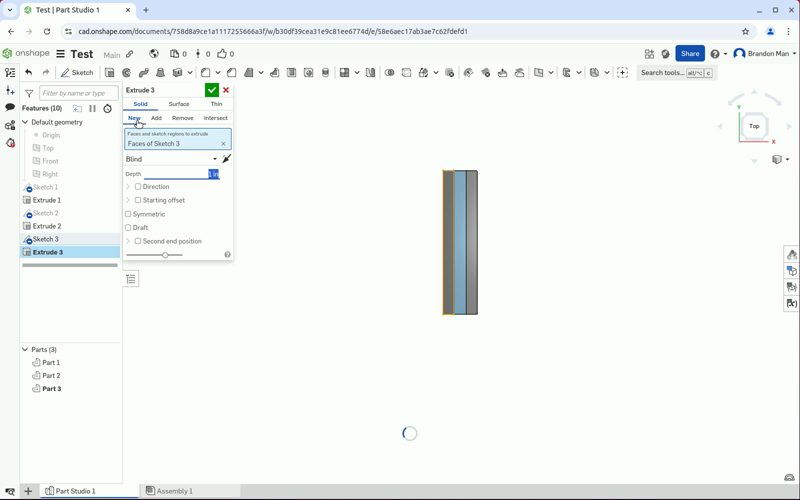
key(enter)
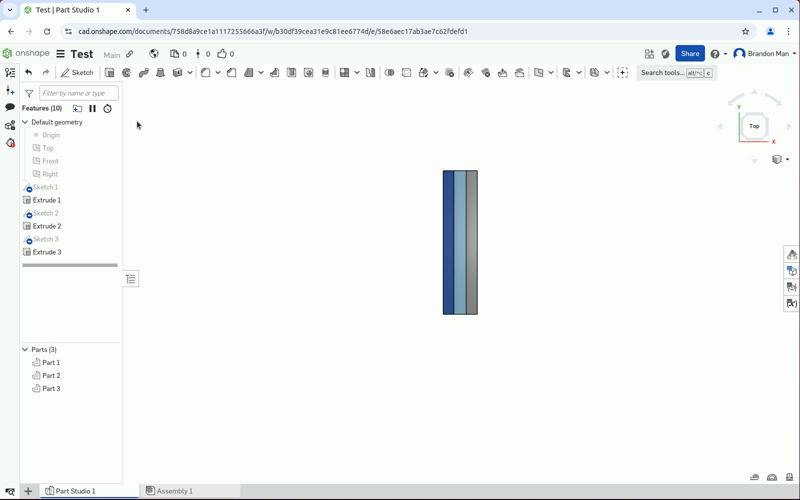
key(shift+h)
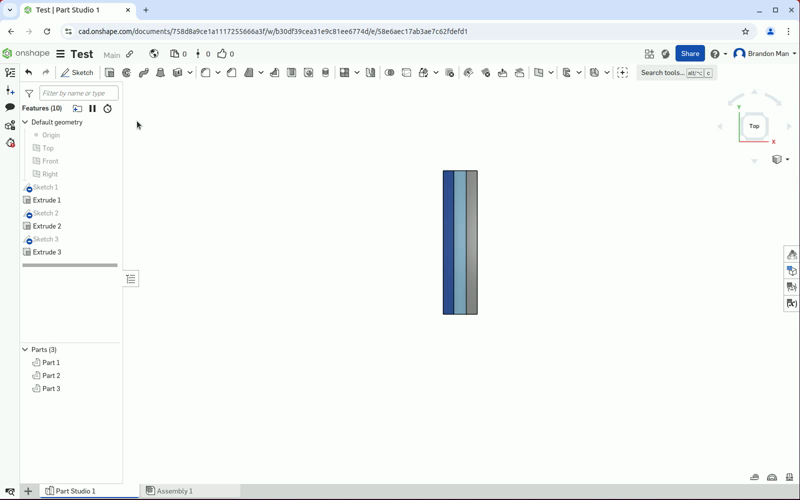
key(shift+h)
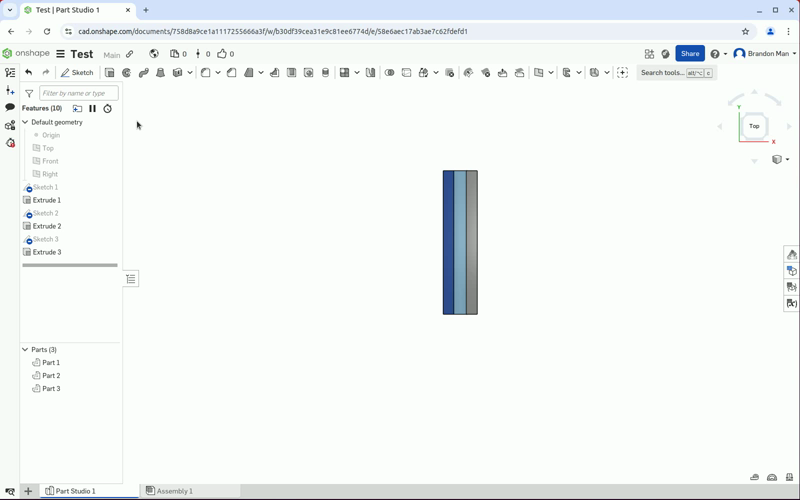
key(shift+7)
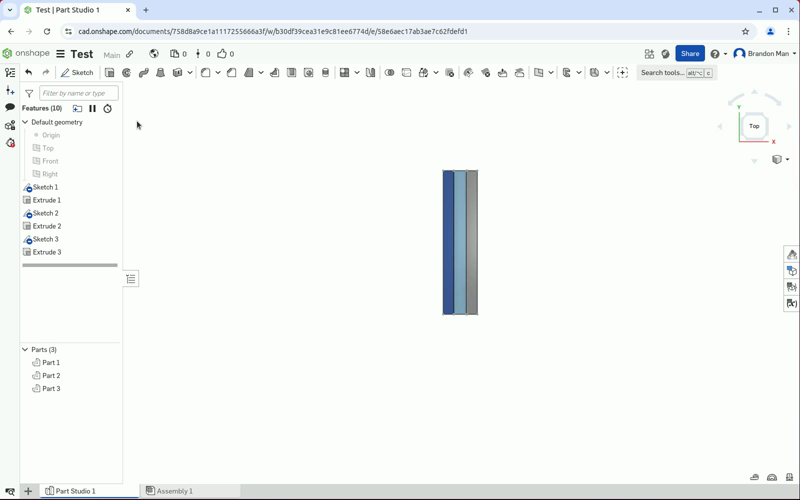
key(up, 3)
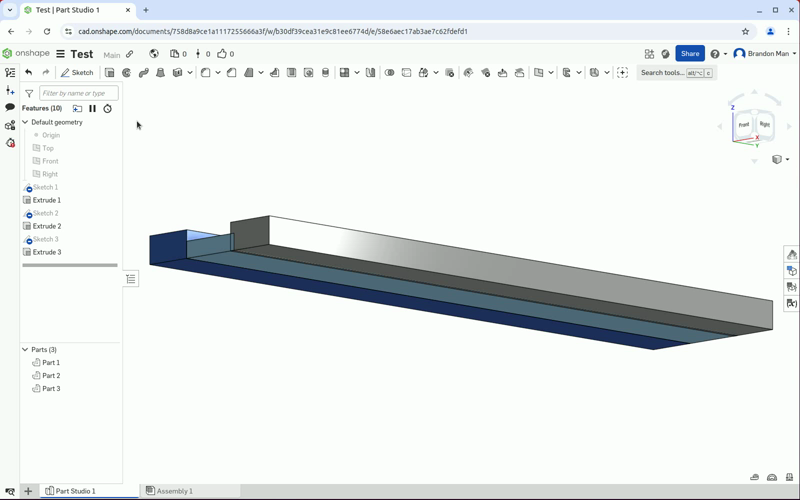
key(left, 3)
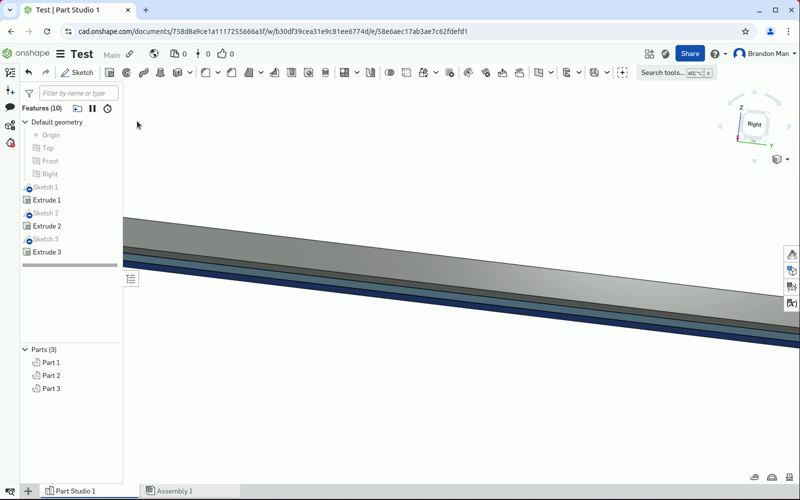
key(right, 3)
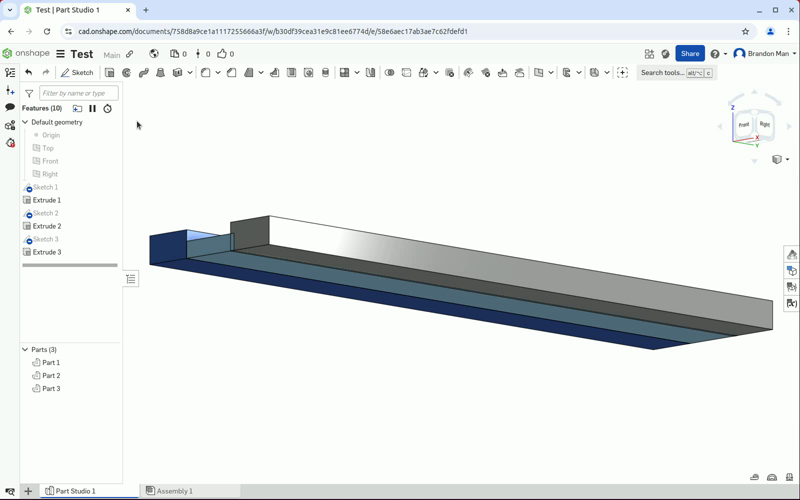
key(down, 3)
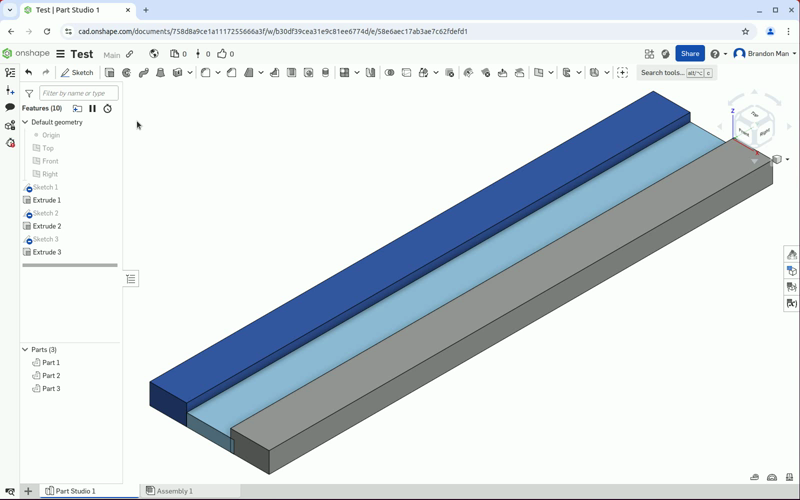
mouse_move(73, 189)
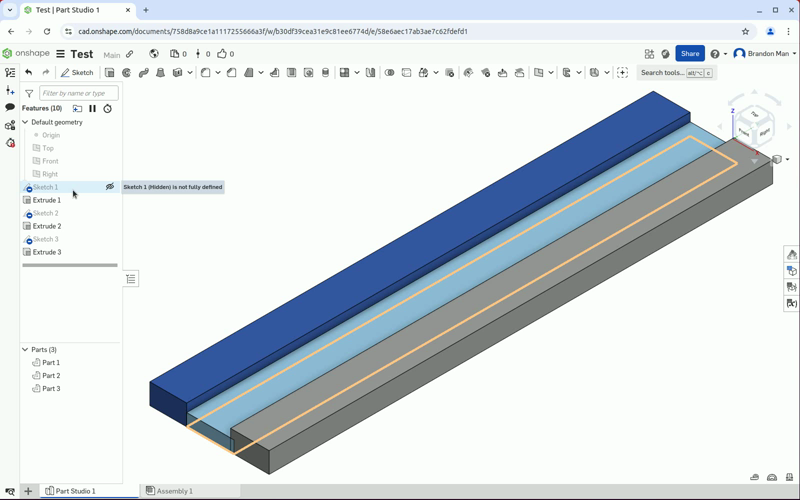
click(73, 189)